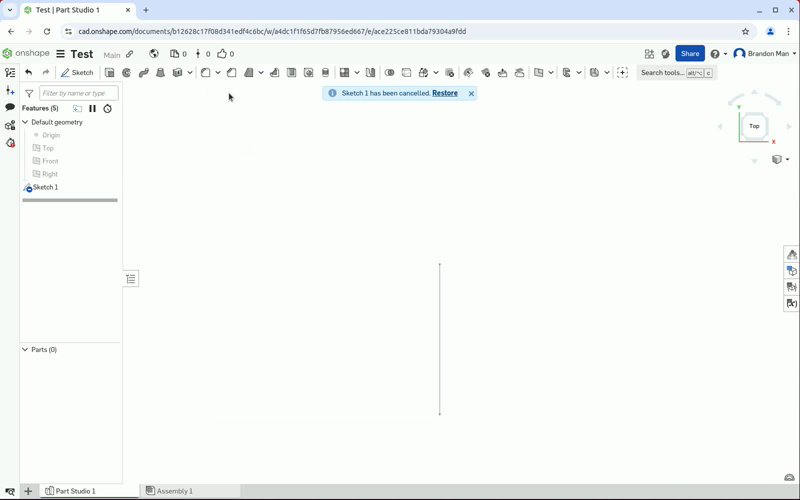
key(shift+h)
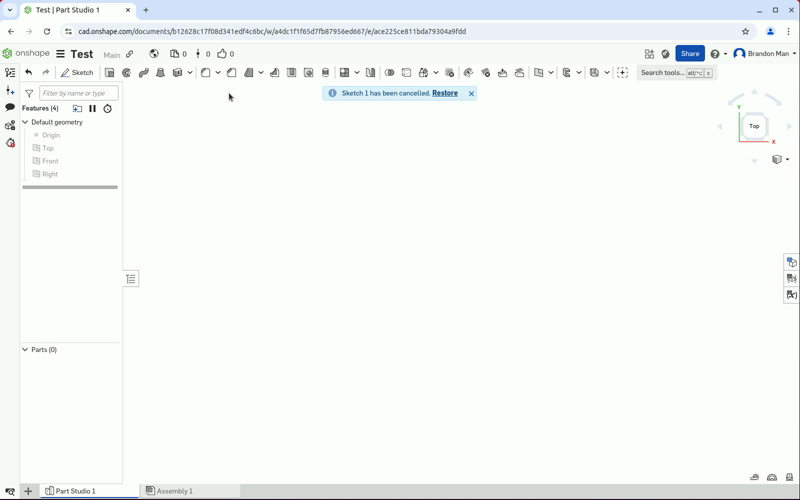
mouse_move(73, 352)
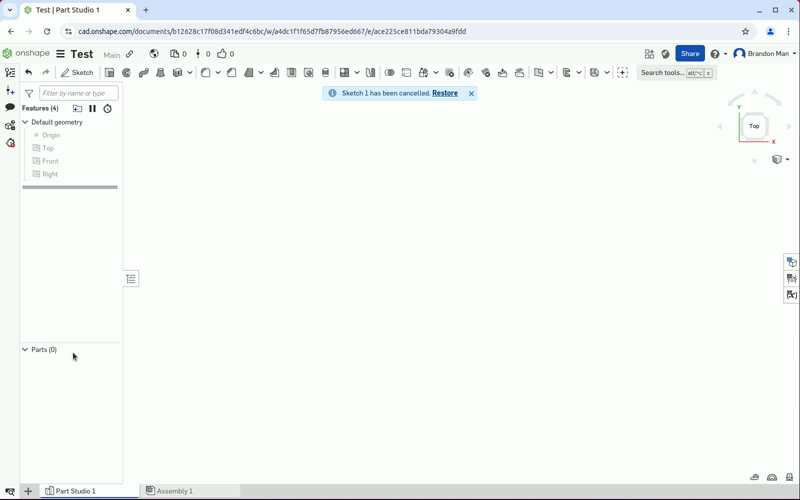
key(y)
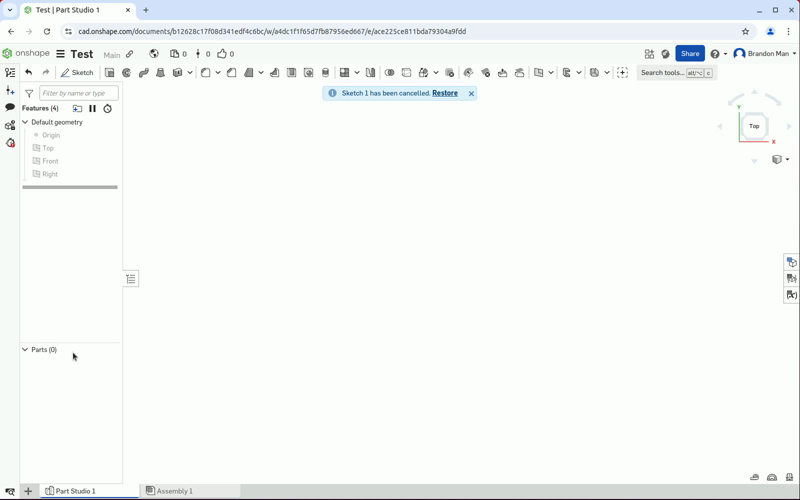
key(shift+p)
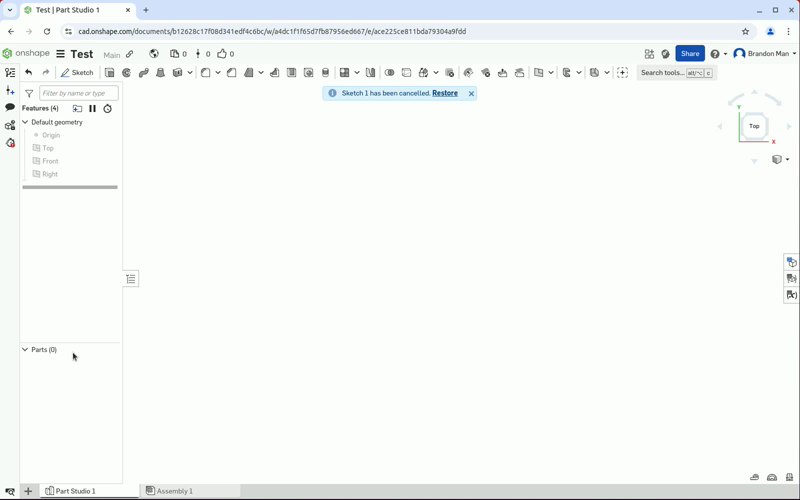
key(space)
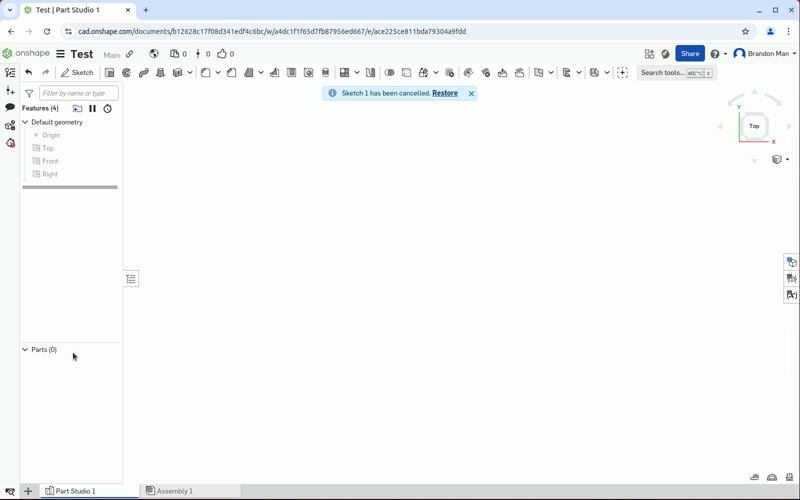
key_down(shift)
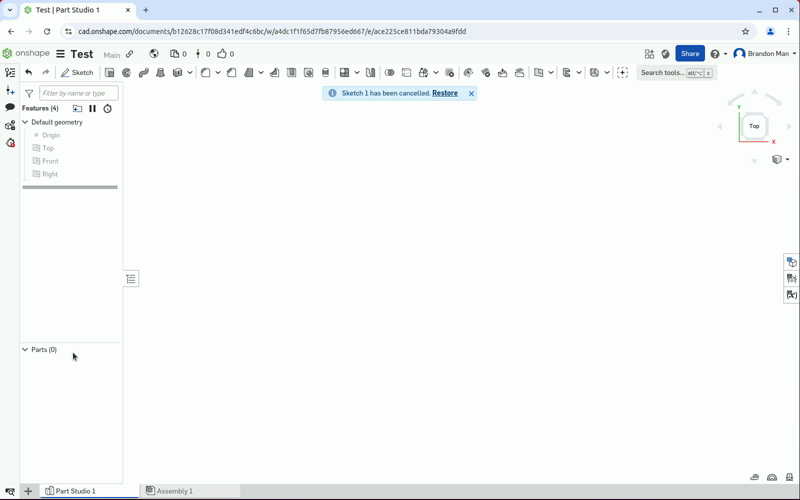
key(up)
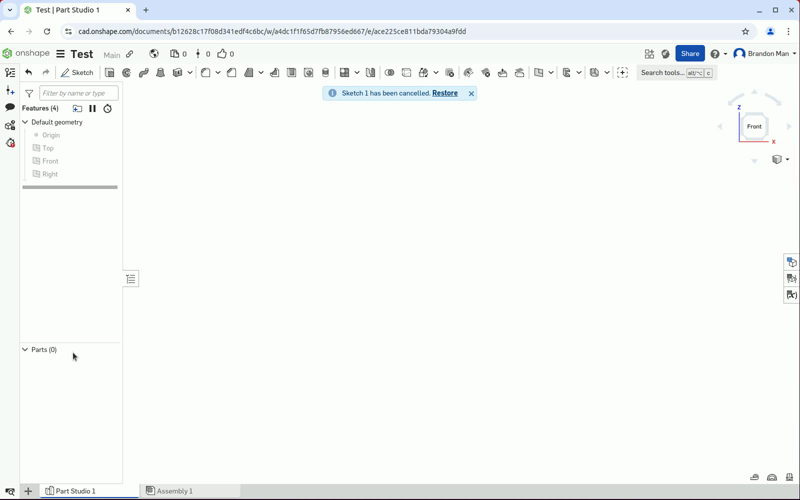
key_up(shift)
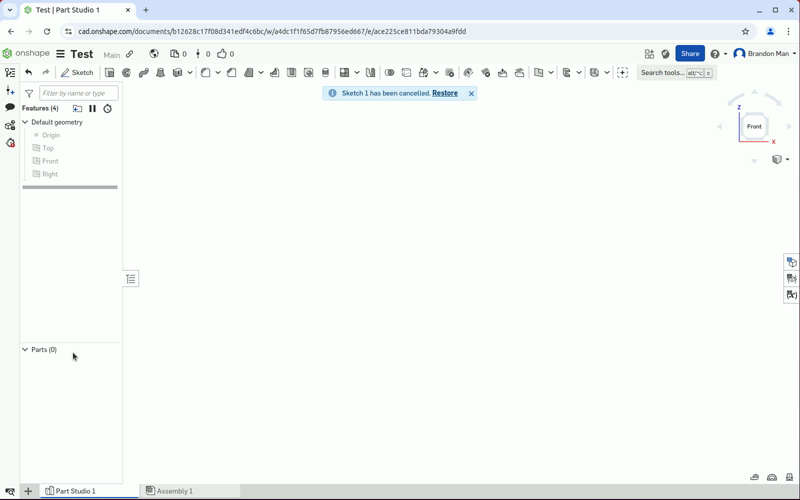
mouse_move(73, 352)
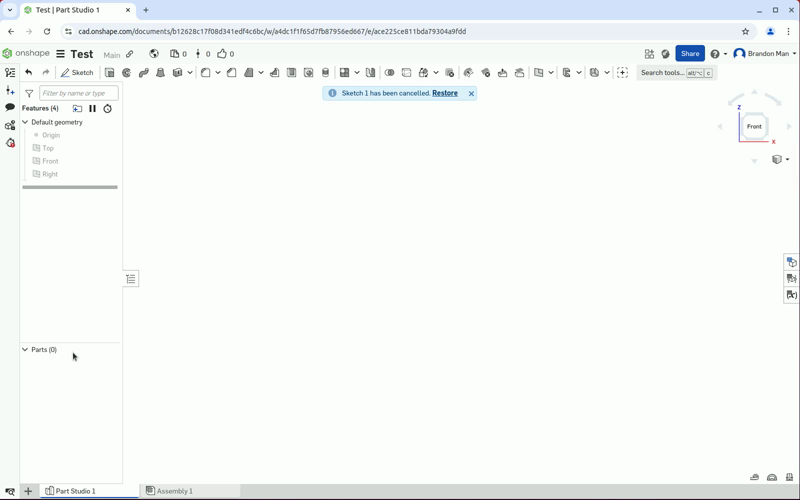
key(shift+y)
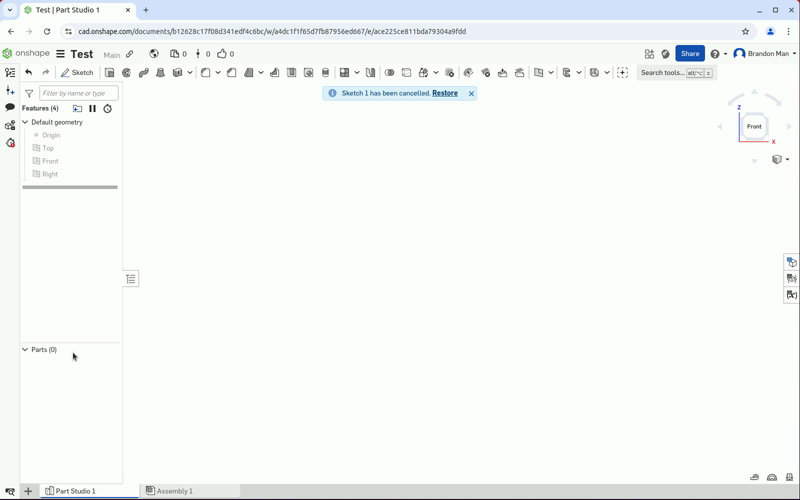
key(shift+s)
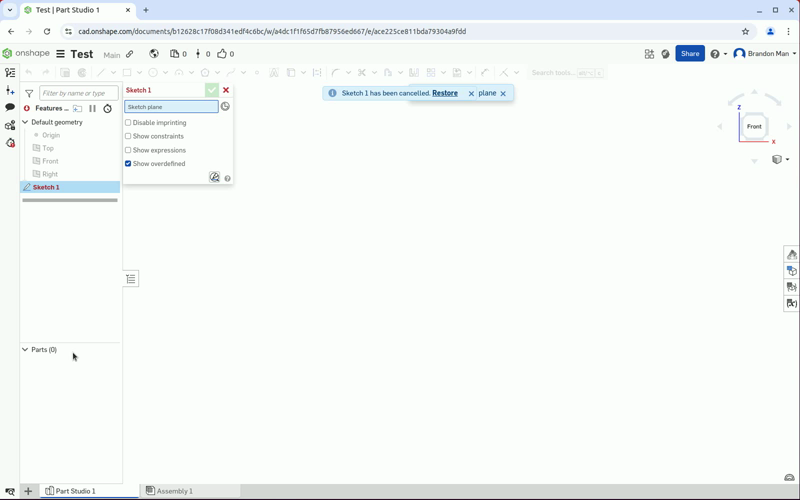
mouse_move(73, 163)
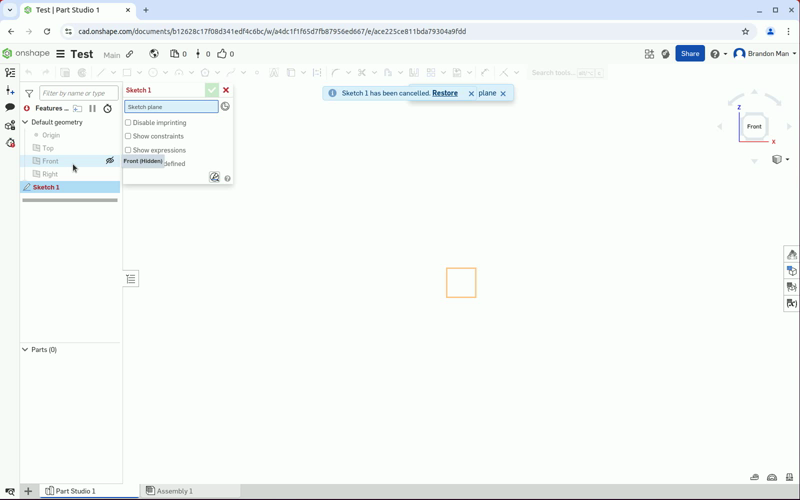
click(73, 163)
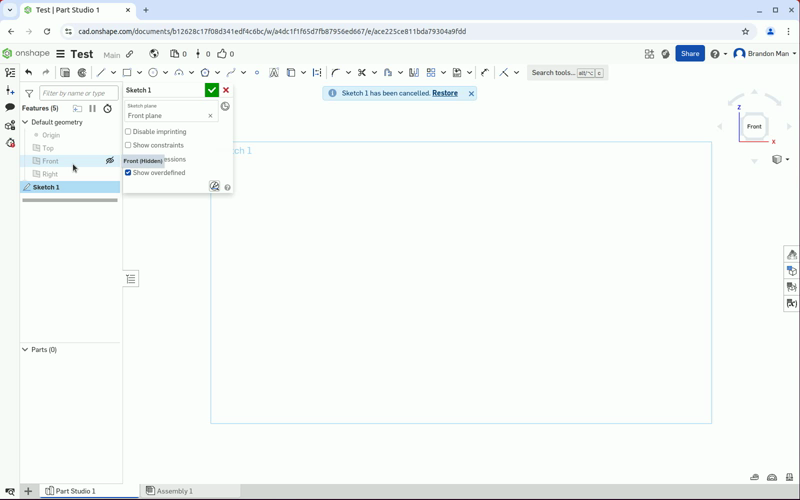
mouse_move(73, 352)
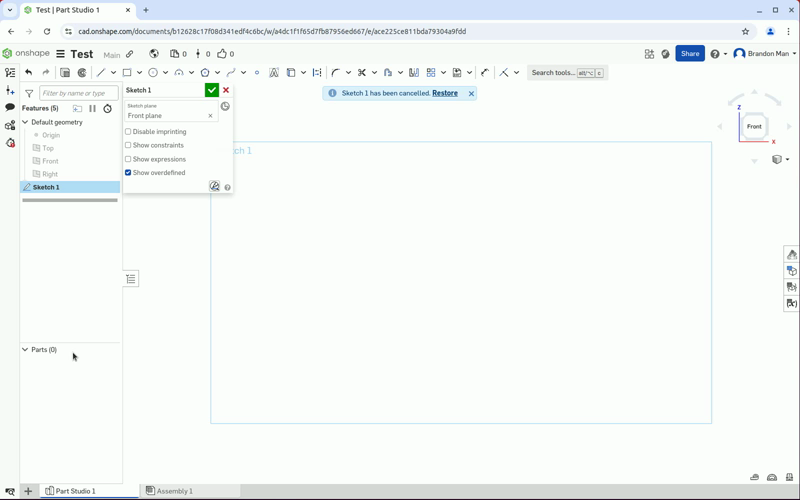
key(y)
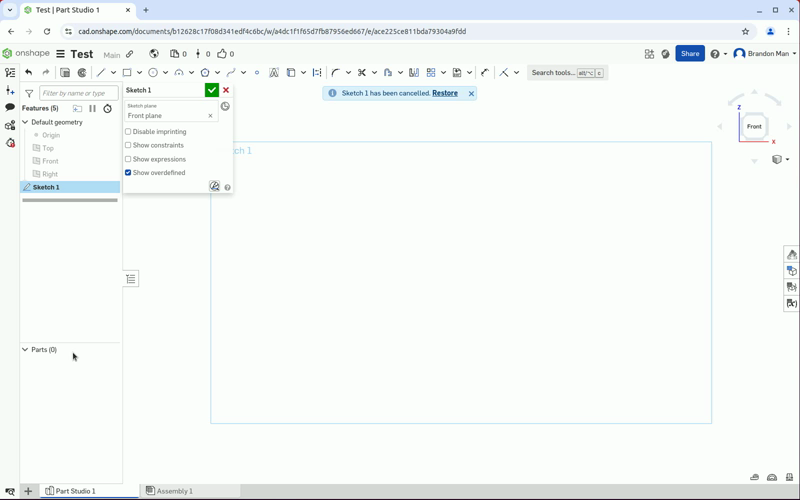
key(a)
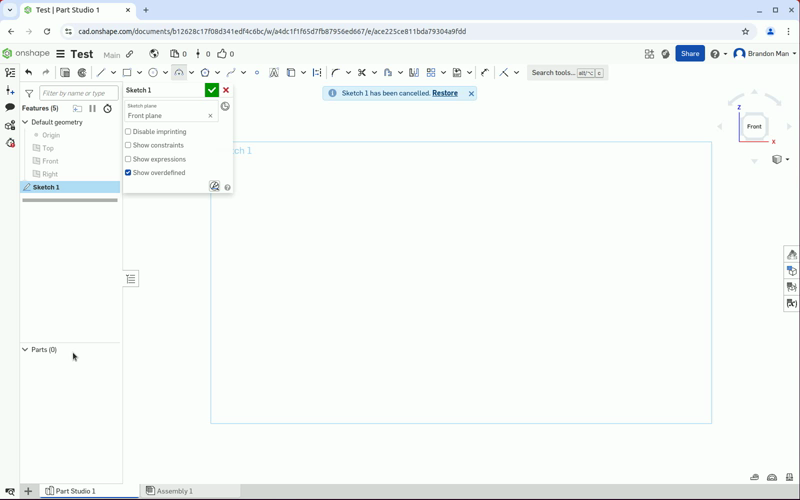
key_down(shift)
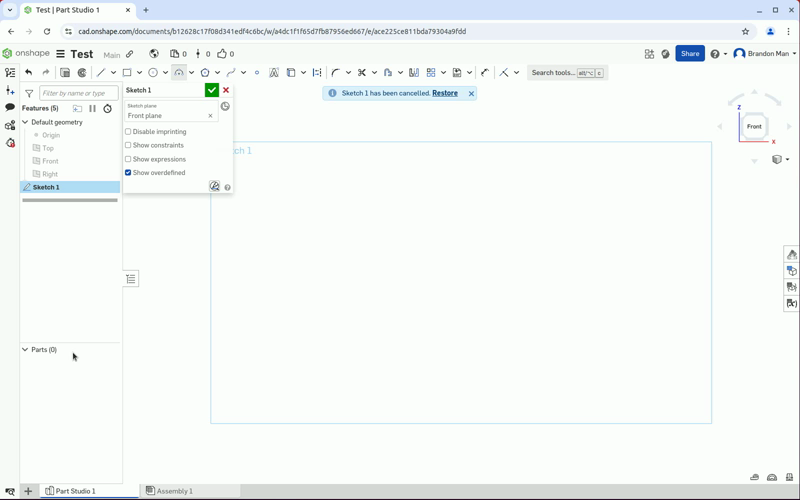
mouse_move(352, 219)
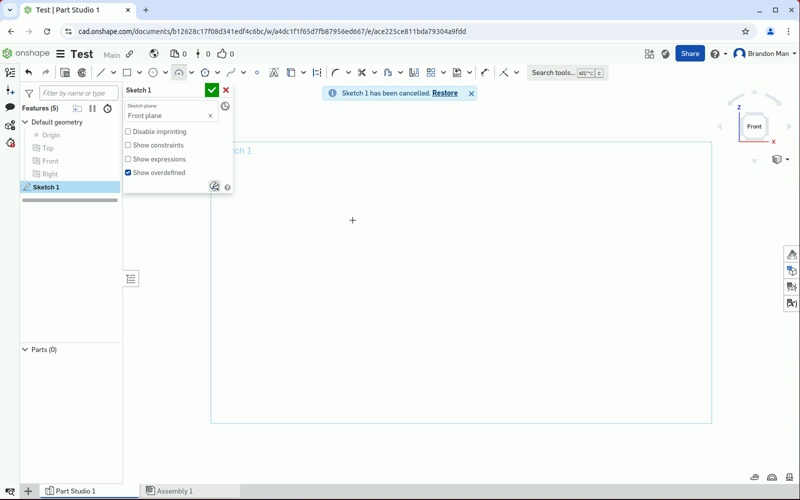
click(352, 219)
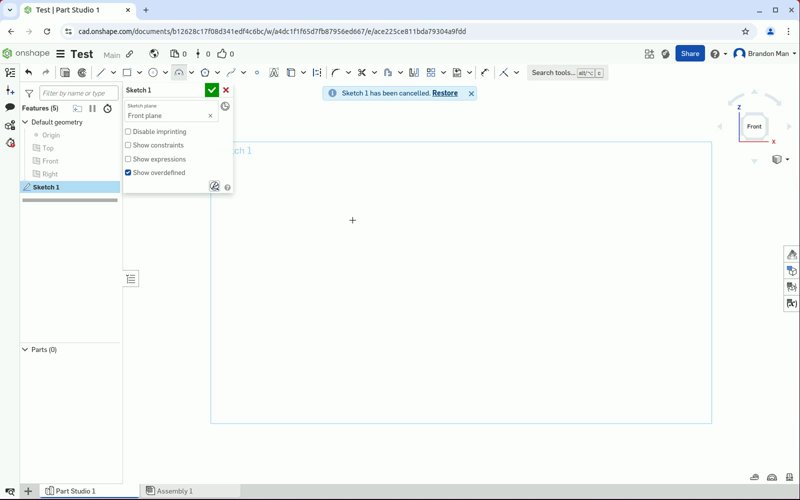
key_up(shift)
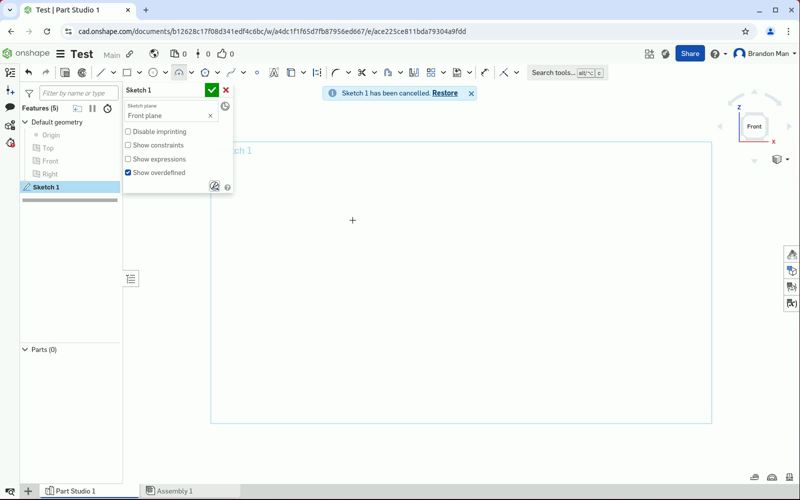
key_down(shift)
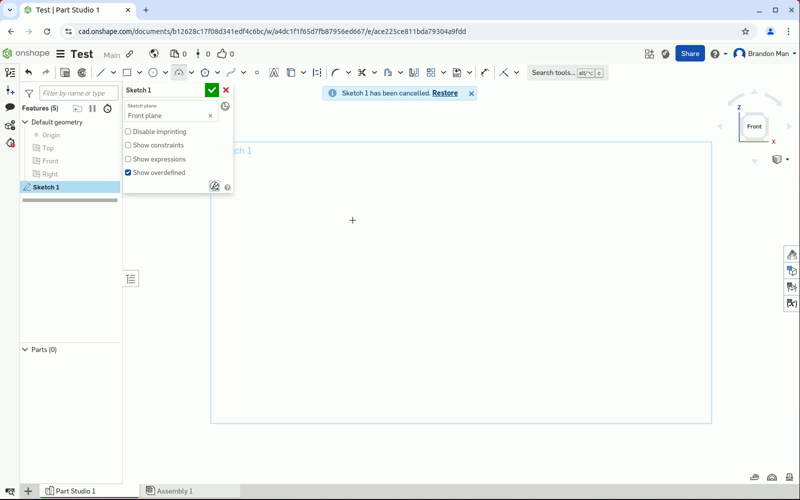
mouse_move(410, 213)
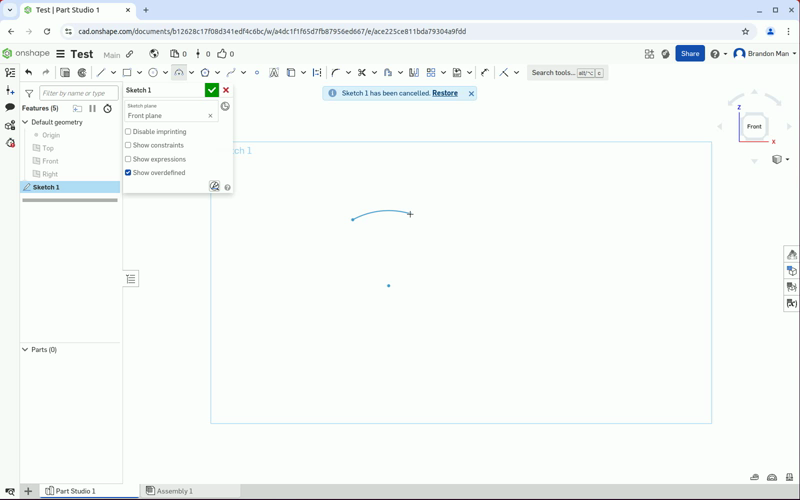
click(410, 213)
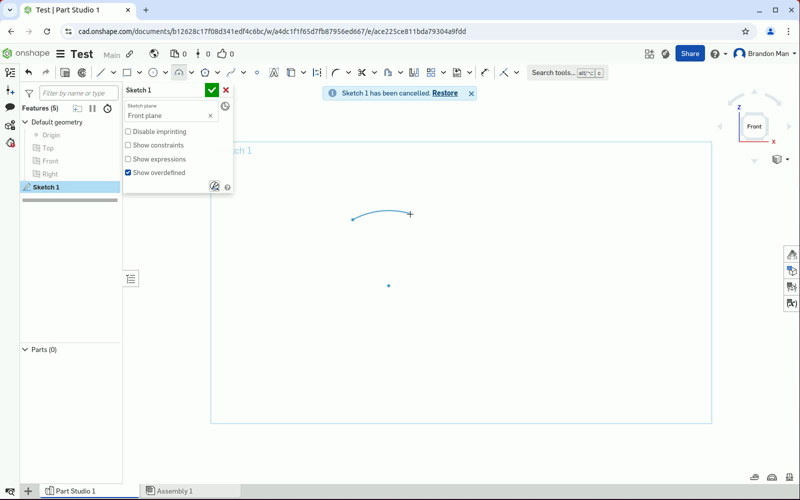
mouse_move(387, 273)
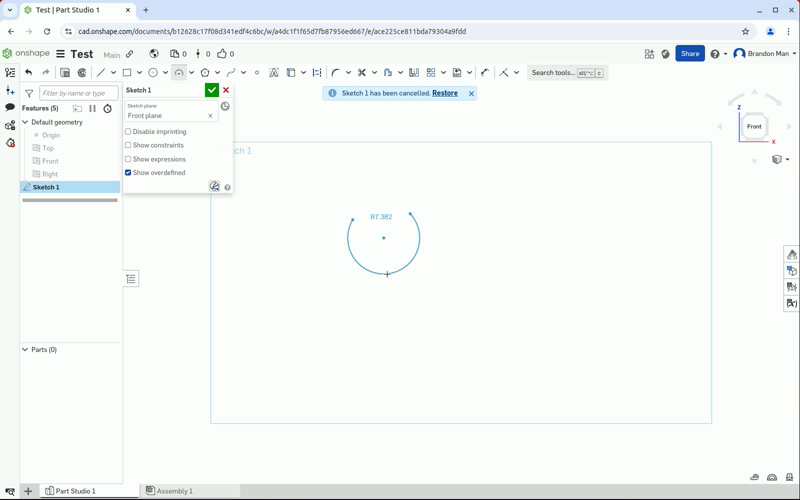
click(387, 273)
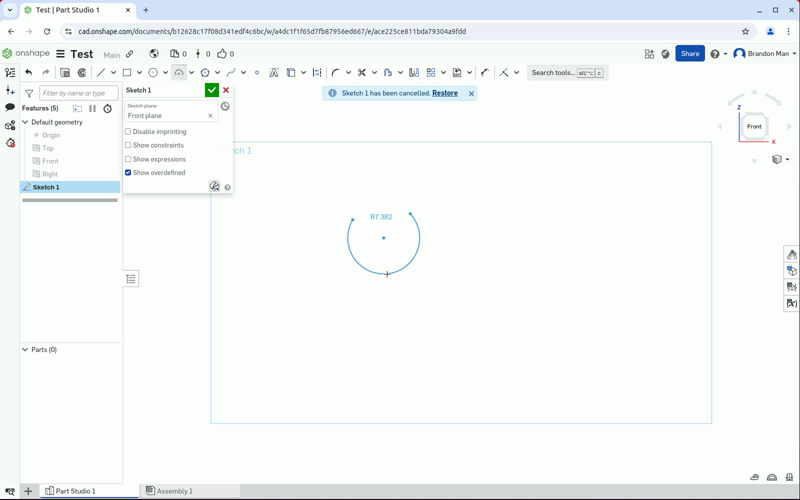
key_up(shift)
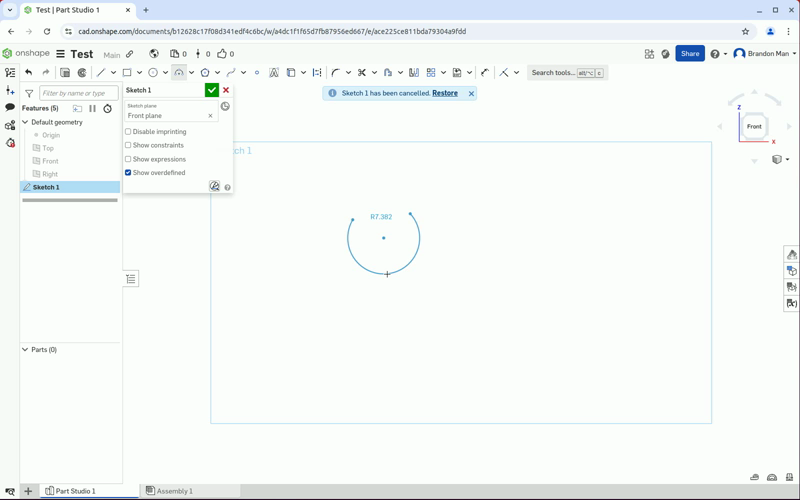
key(esc)
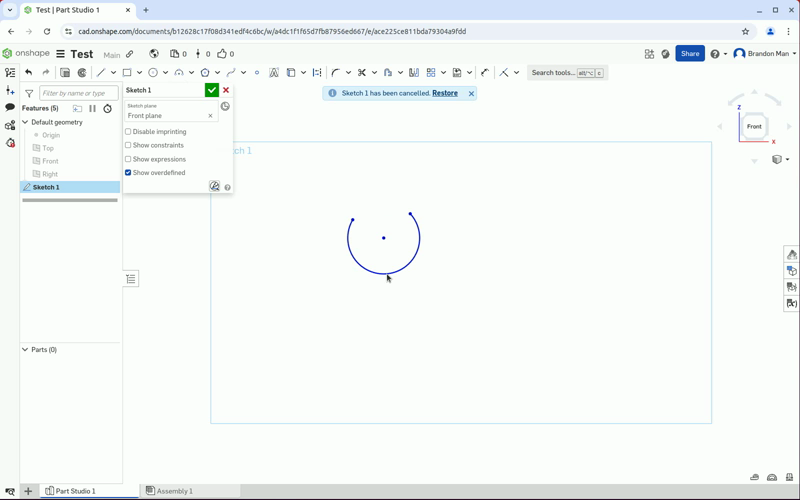
key(l)
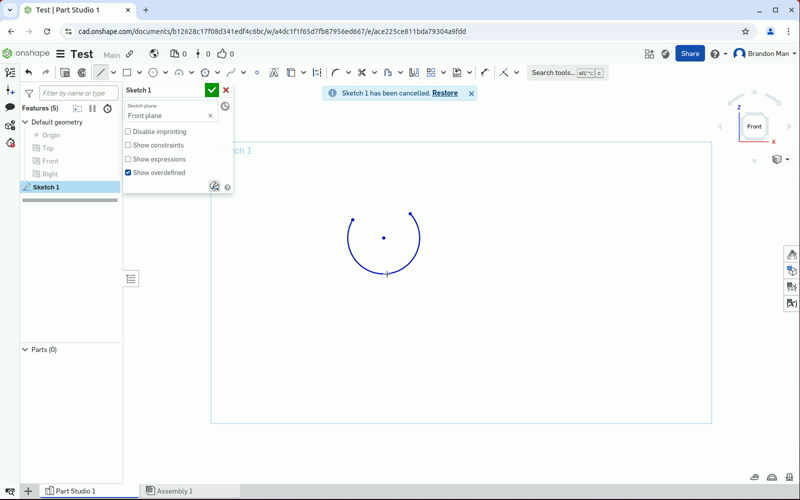
mouse_move(410, 213)
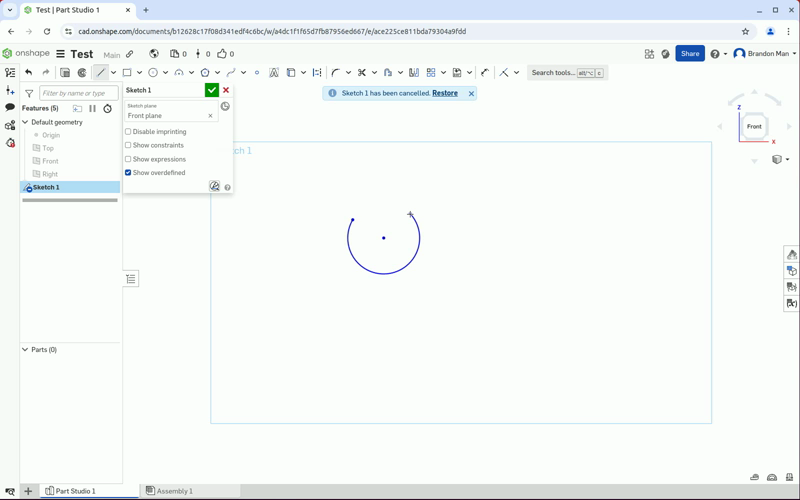
click(410, 213)
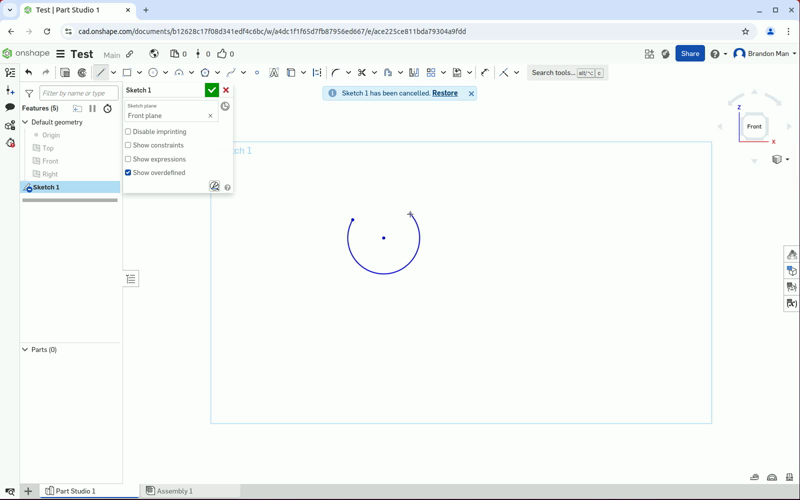
mouse_move(440, 213)
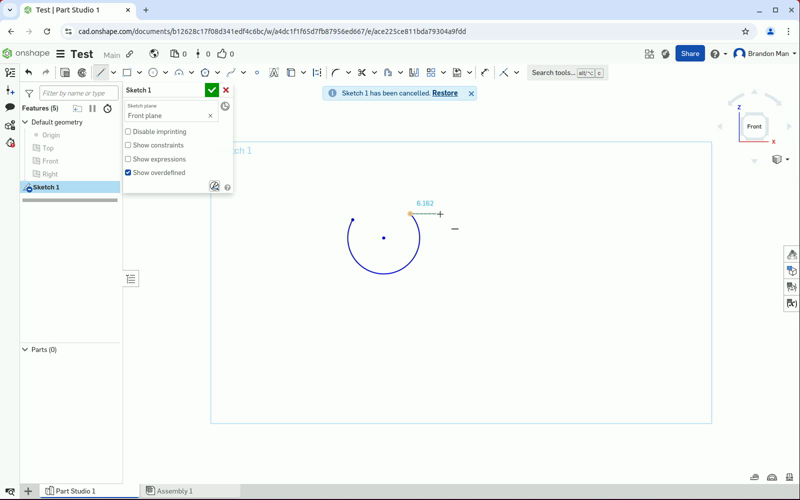
key_down(shift)
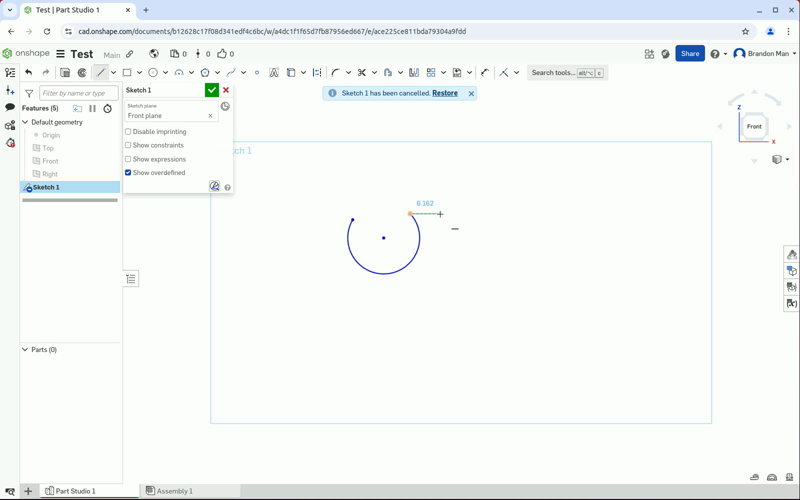
mouse_move(352, 219)
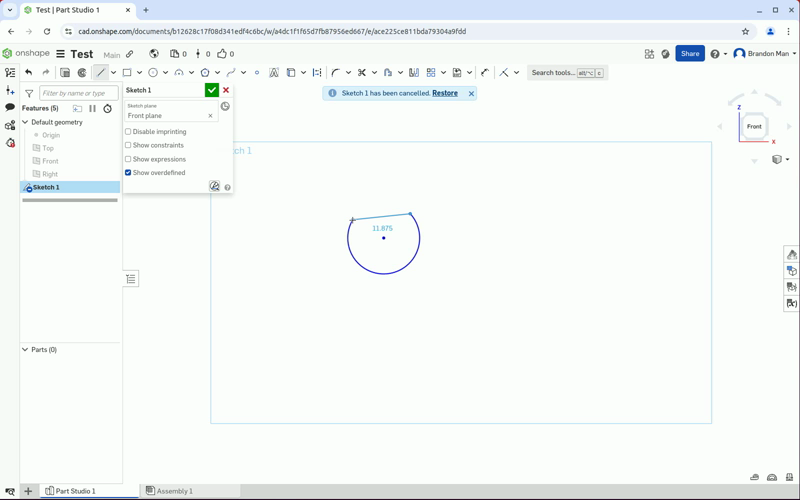
key_up(shift)
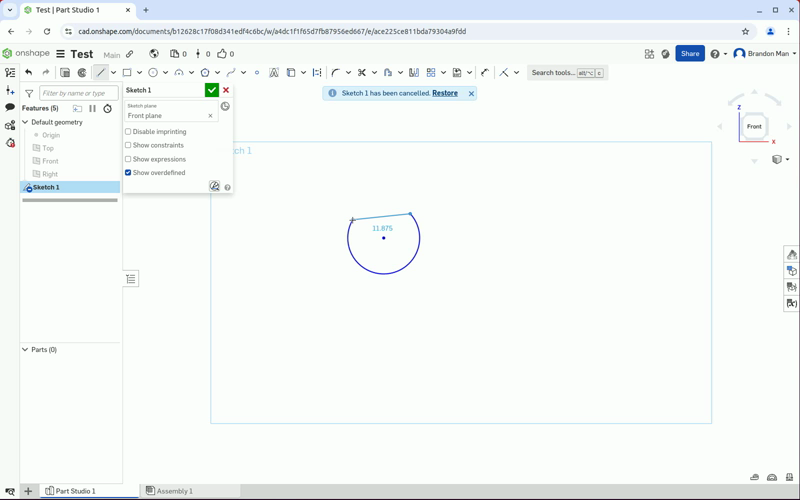
click(352, 219)
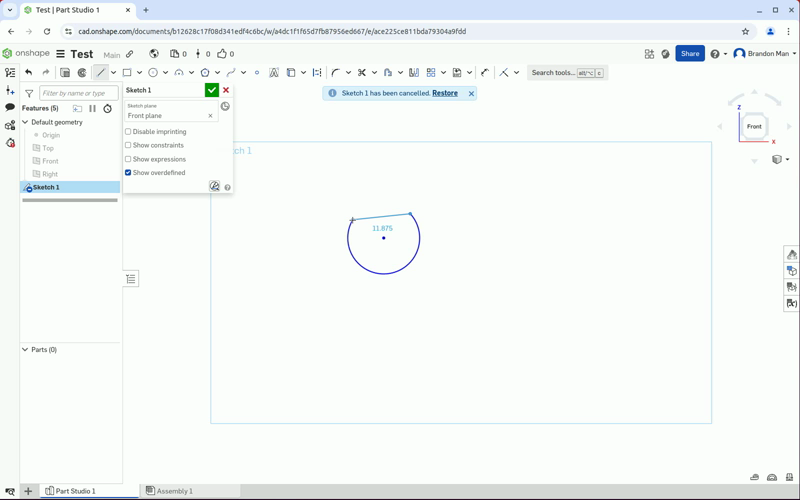
key(esc)
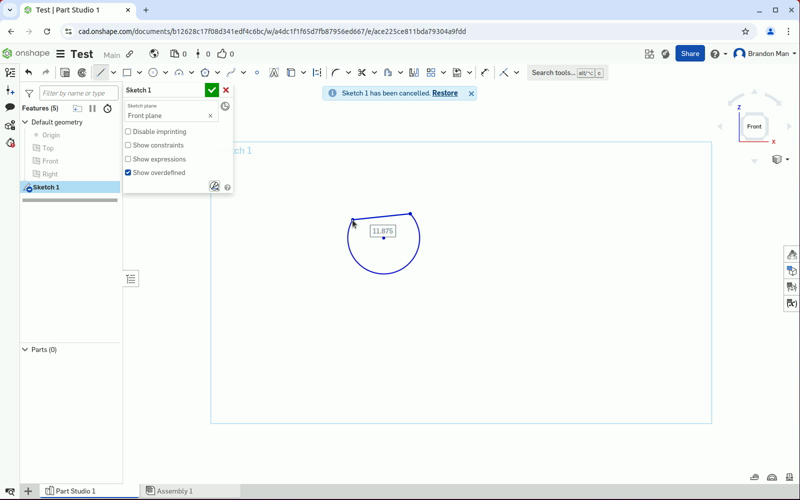
mouse_move(401, 252)
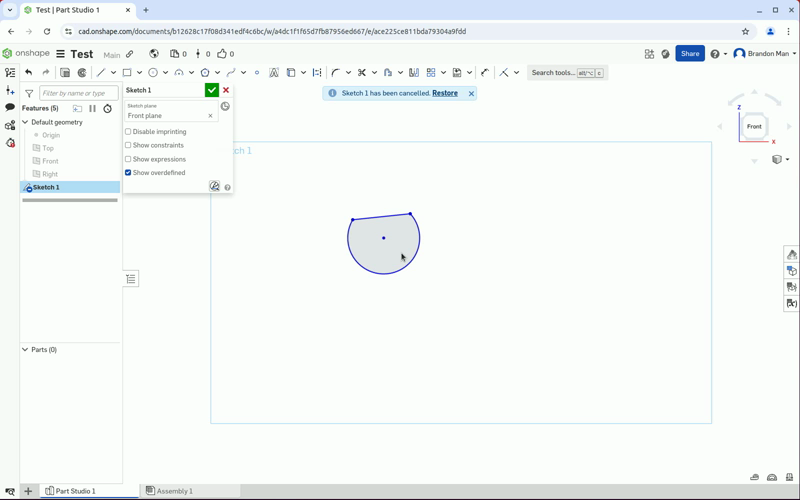
click(401, 252)
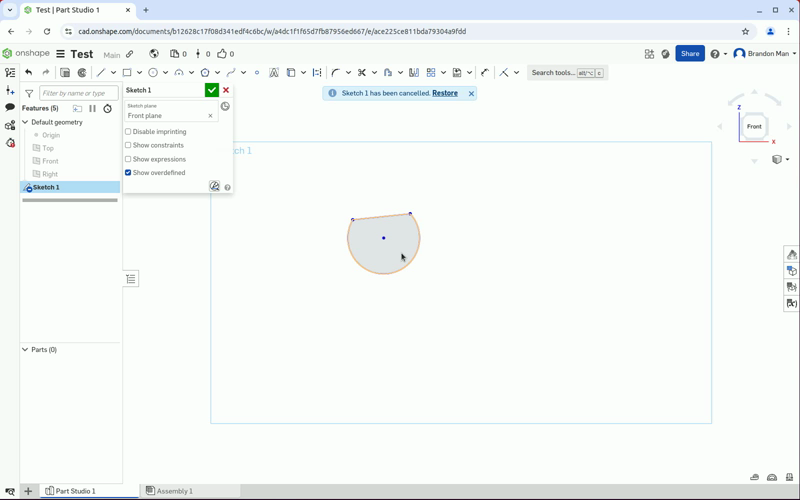
mouse_move(73, 352)
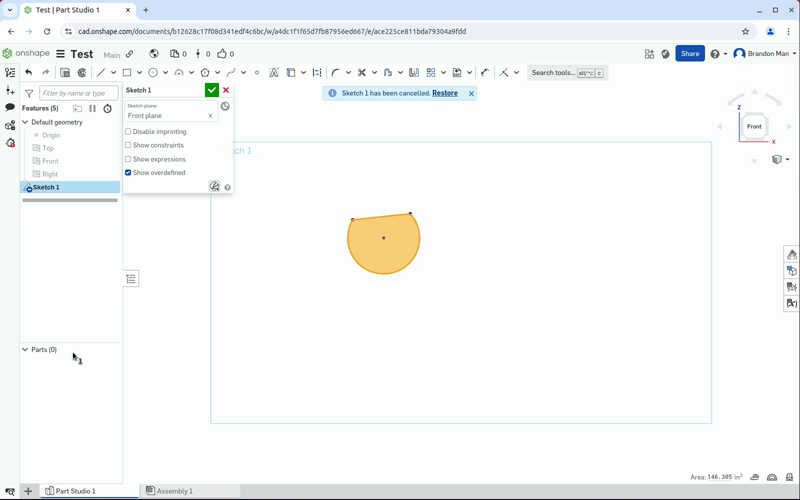
key(shift+y)
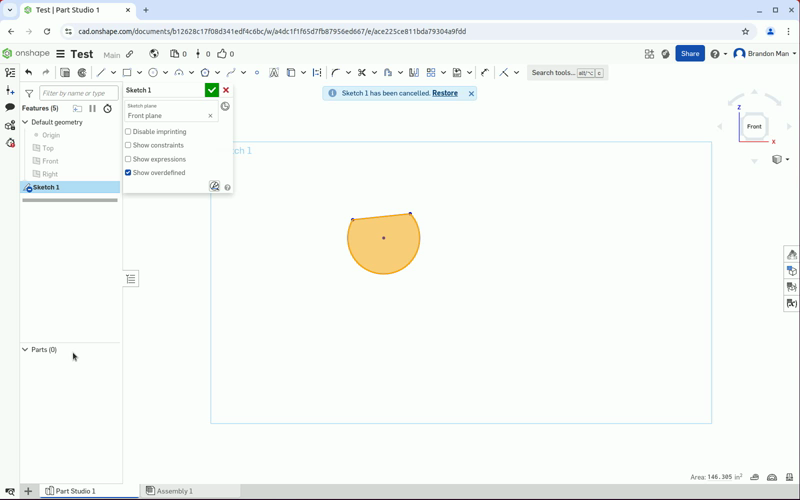
key(shift+e)
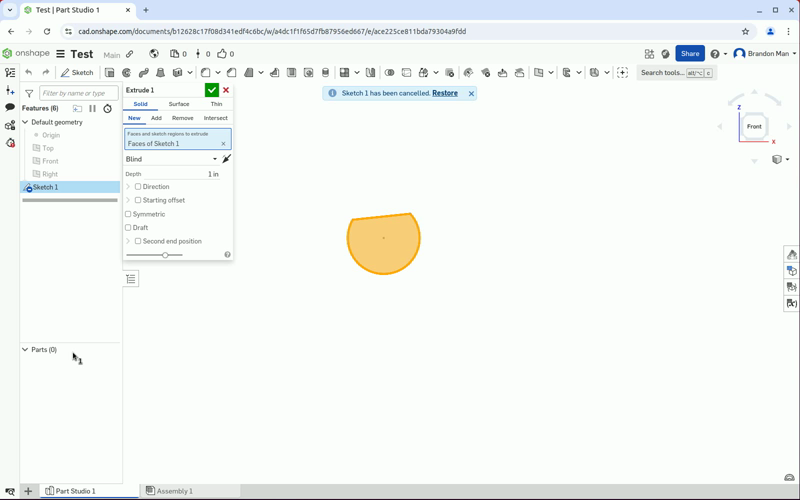
mouse_move(143, 106)
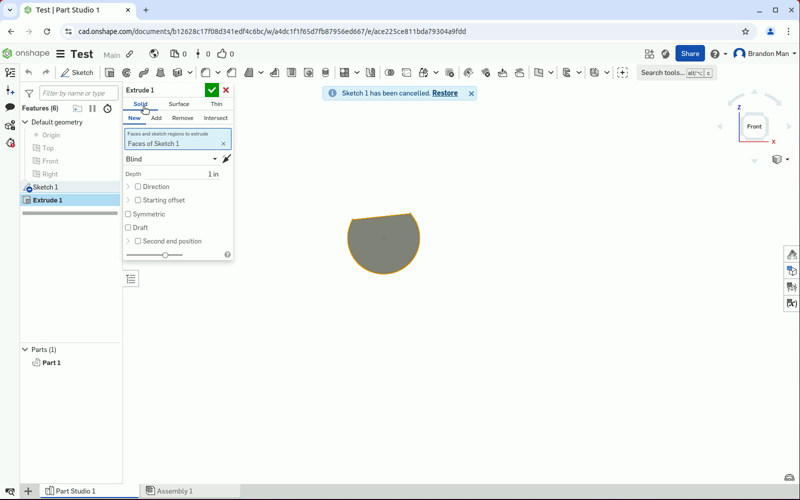
click(143, 106)
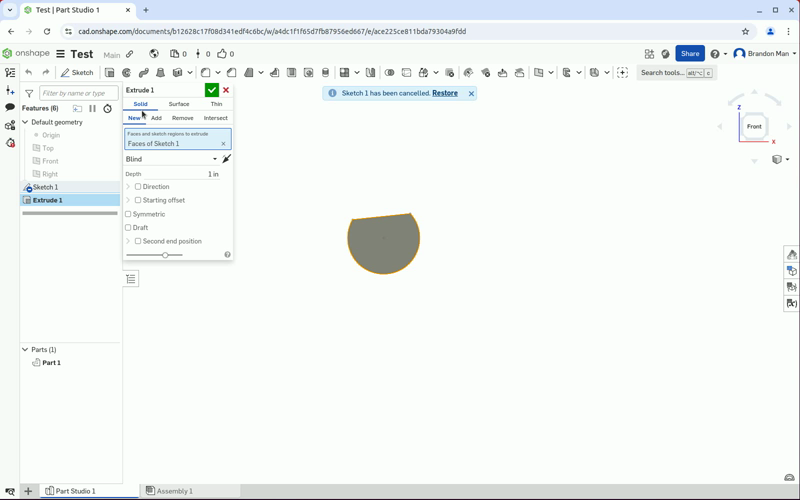
mouse_move(137, 120)
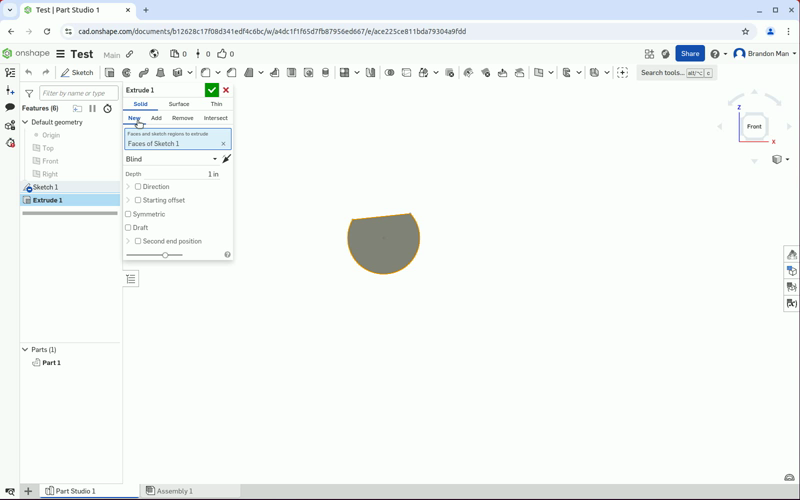
click(137, 120)
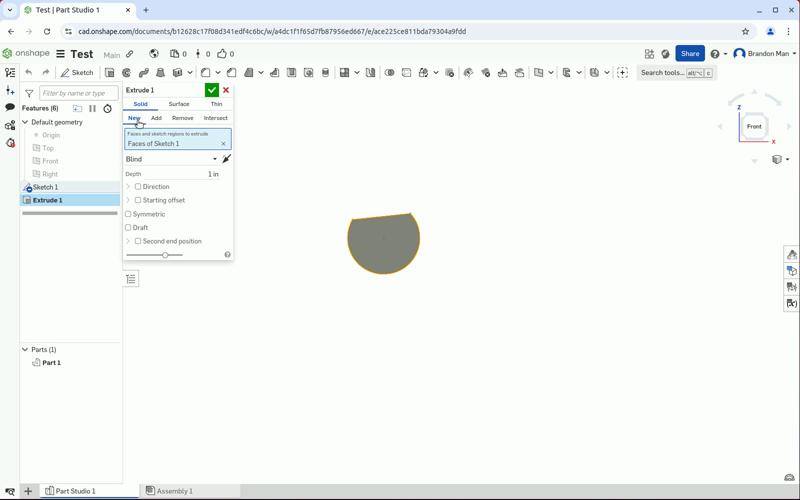
key(tab, 4)
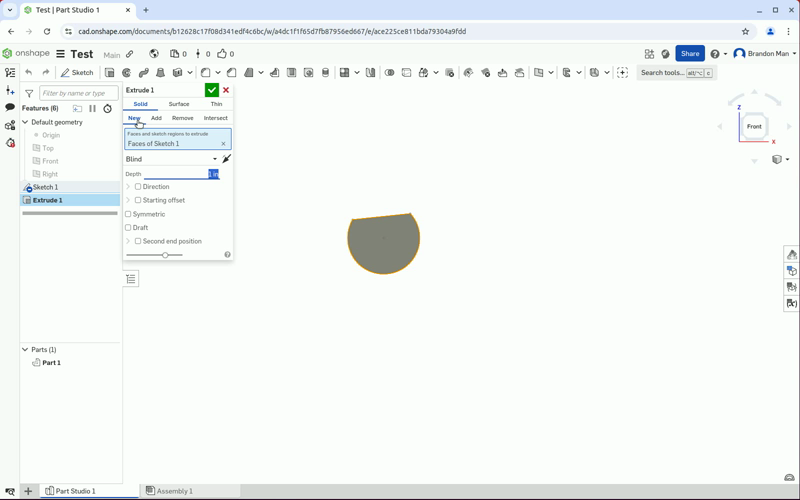
text(6.258)
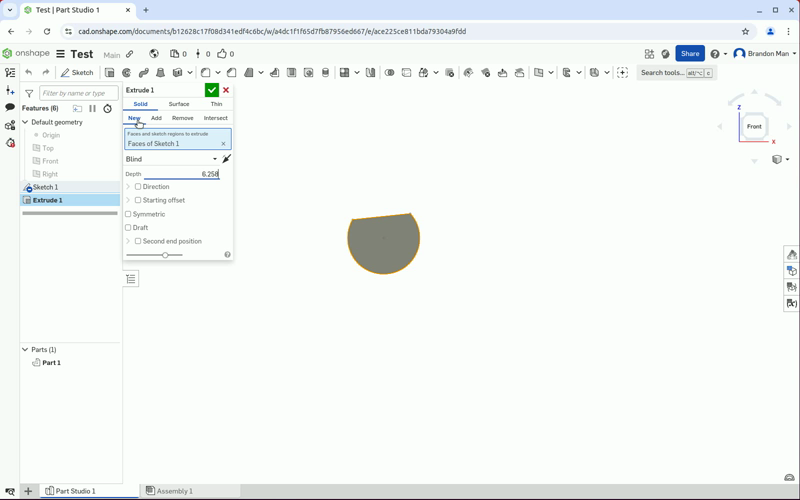
key(enter)
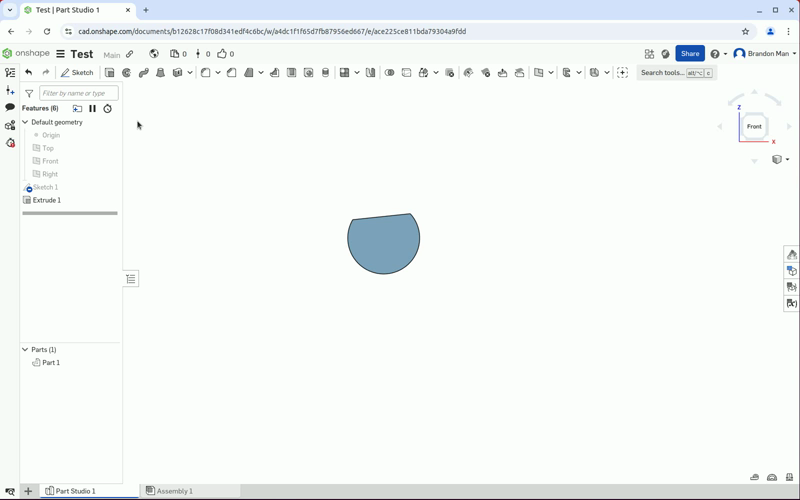
key(shift+h)
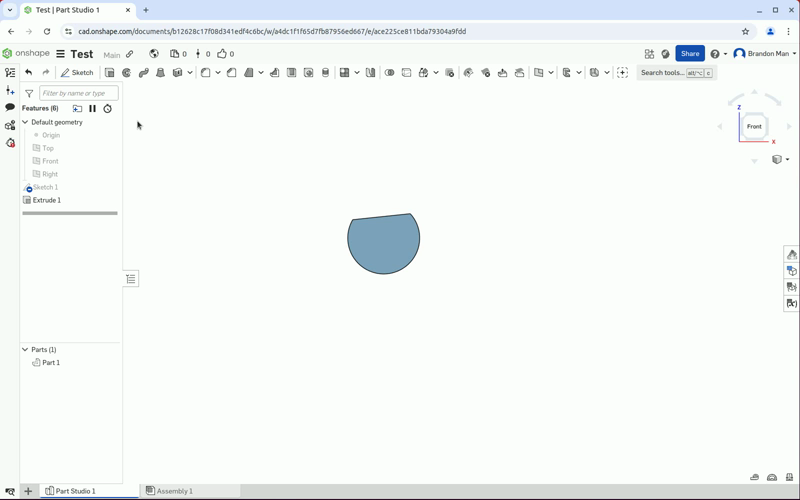
key(shift+h)
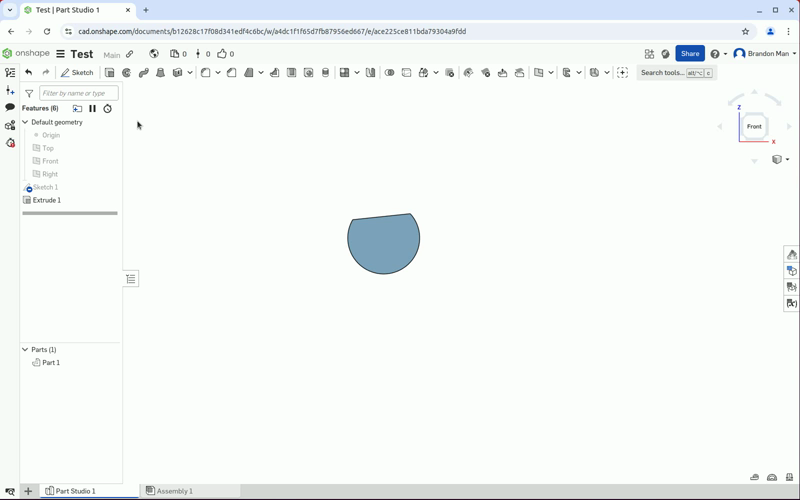
mouse_move(73, 189)
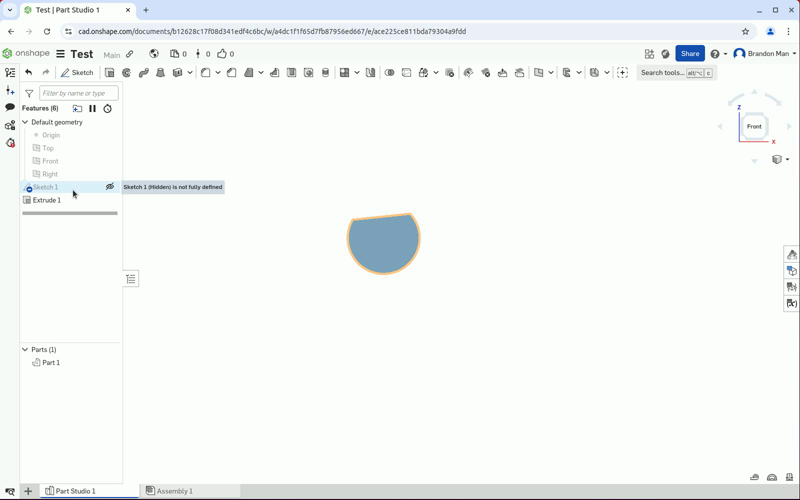
click(73, 189)
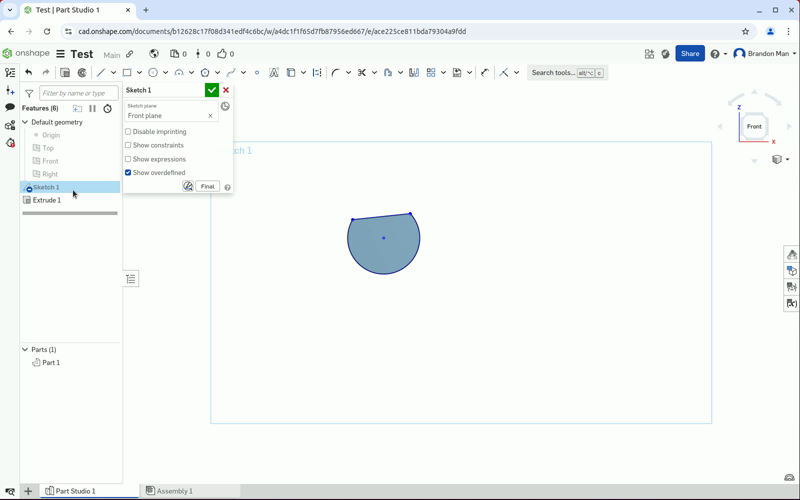
mouse_move(229, 92)
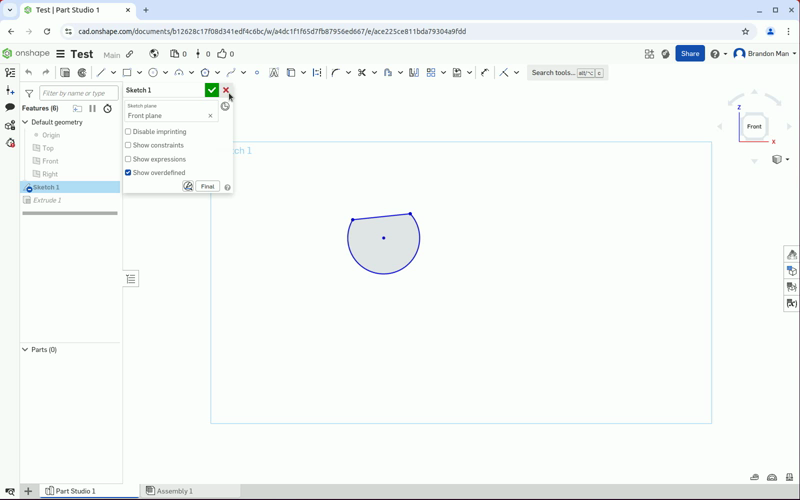
click(229, 92)
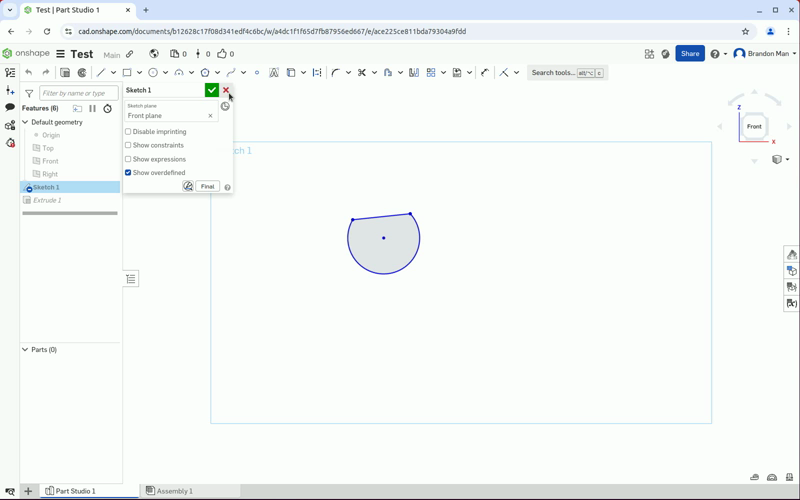
key(shift+s)
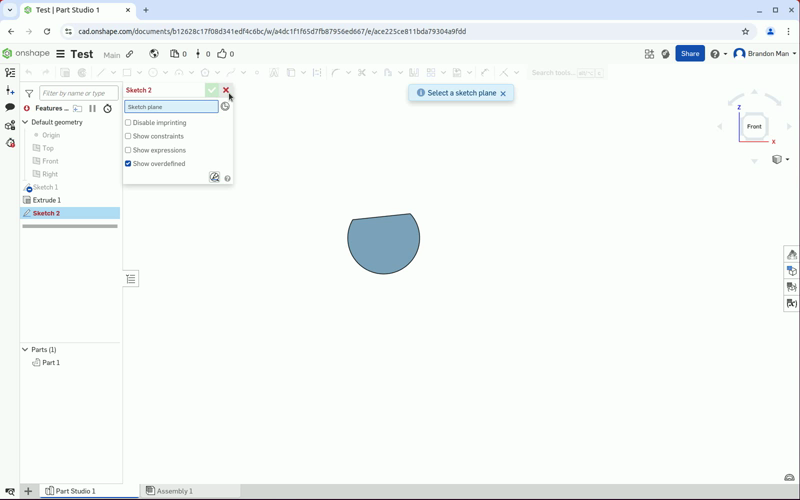
mouse_move(73, 163)
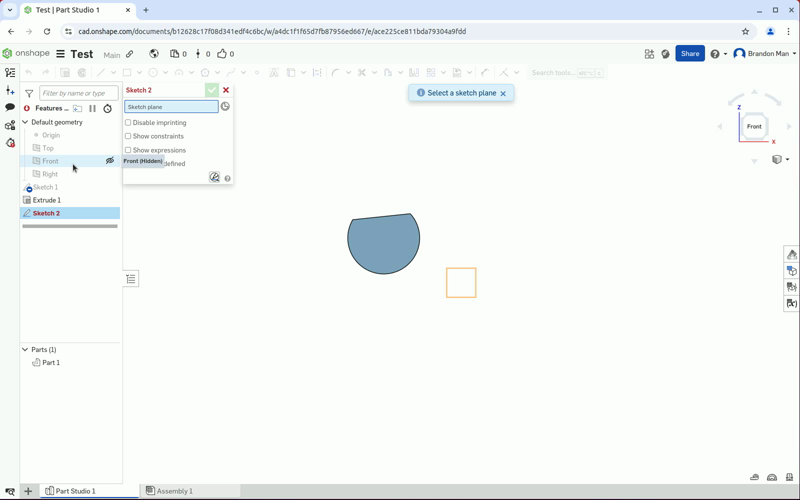
click(73, 163)
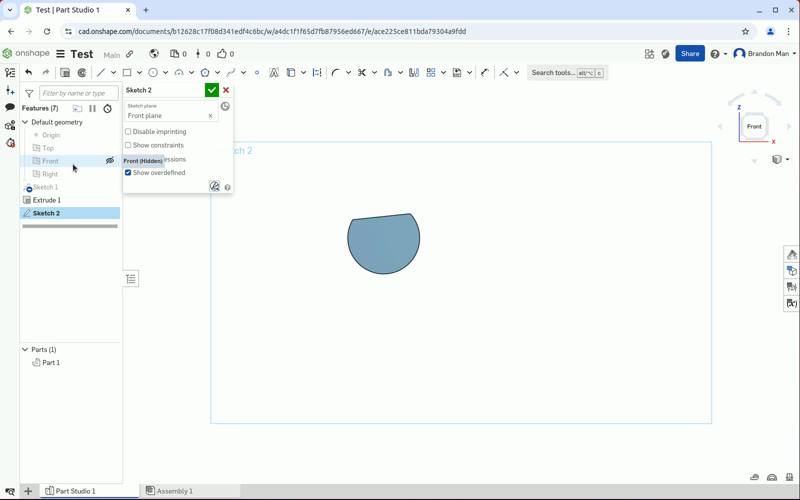
mouse_move(73, 352)
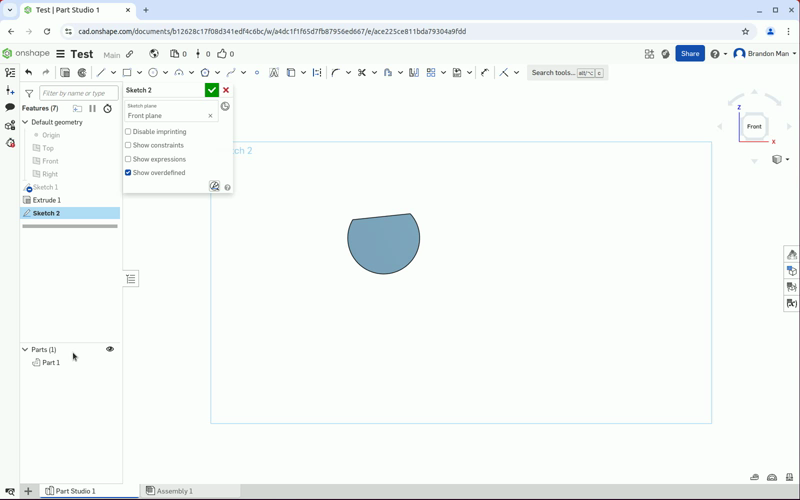
key(y)
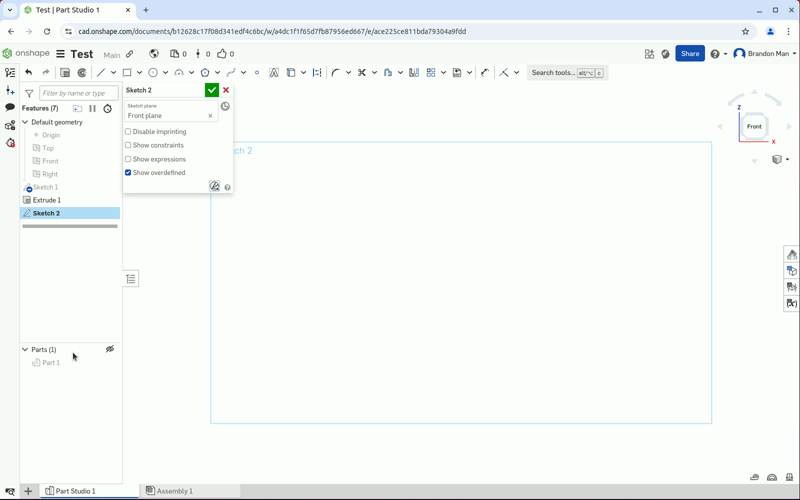
key(l)
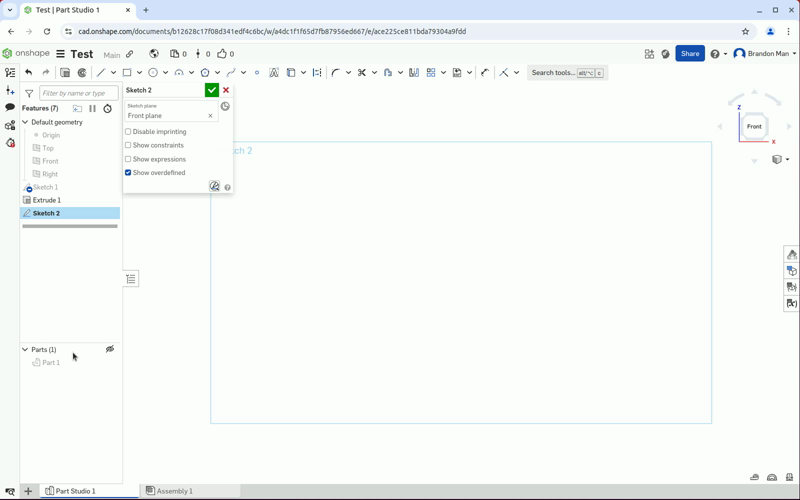
key_down(shift)
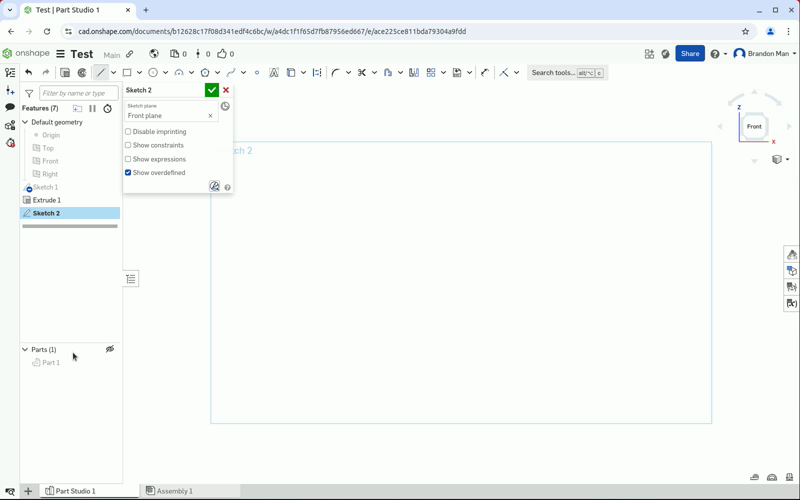
mouse_move(430, 298)
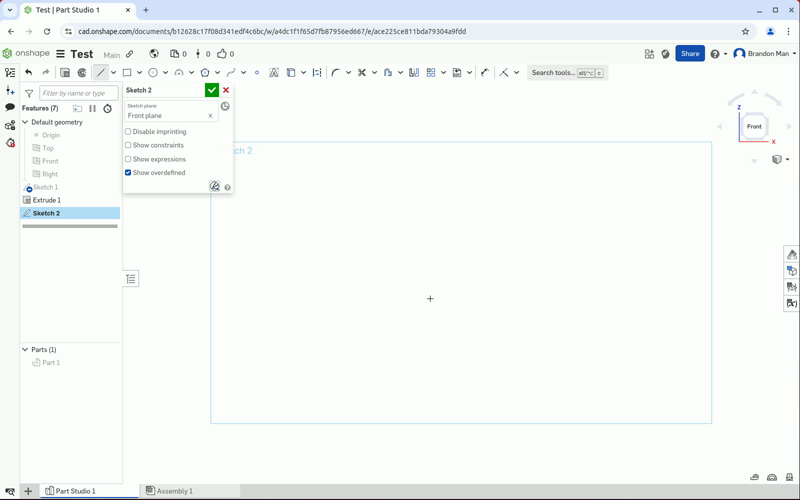
click(430, 298)
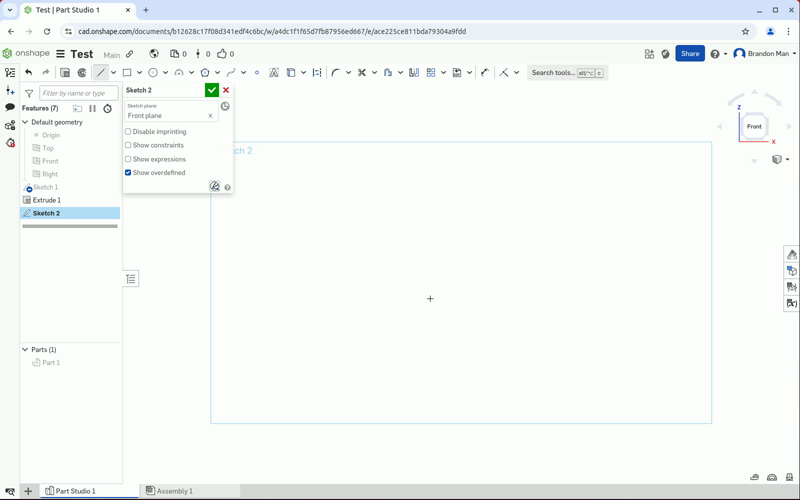
key_up(shift)
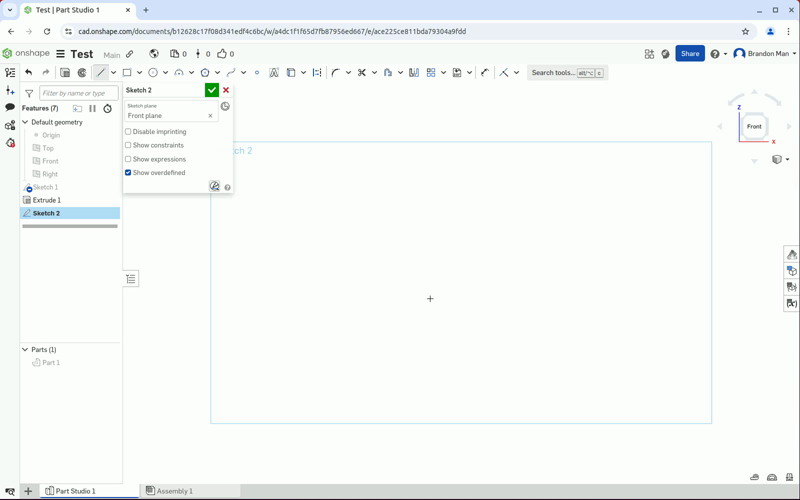
key_down(shift)
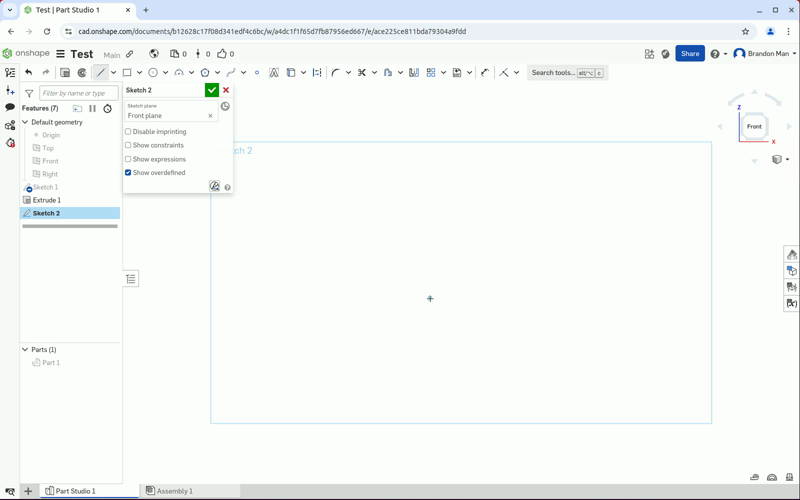
mouse_move(498, 298)
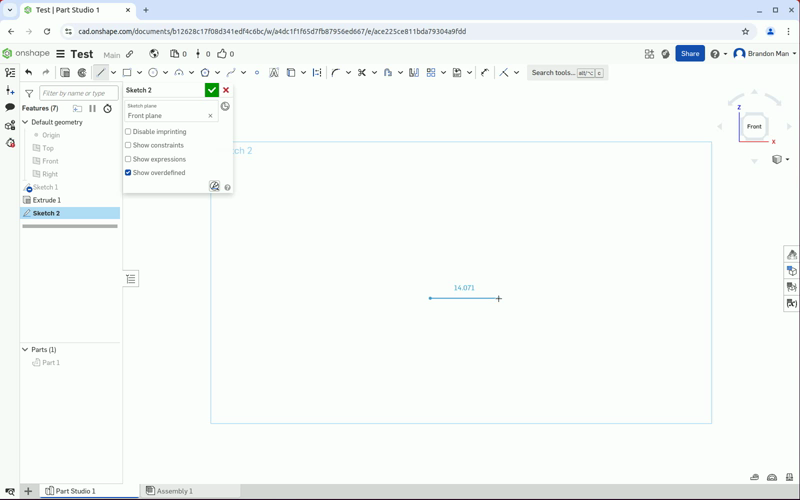
click(498, 298)
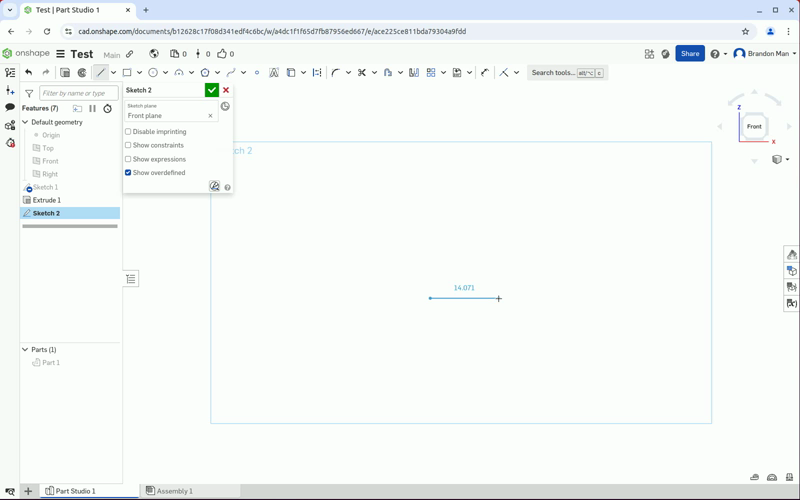
key_up(shift)
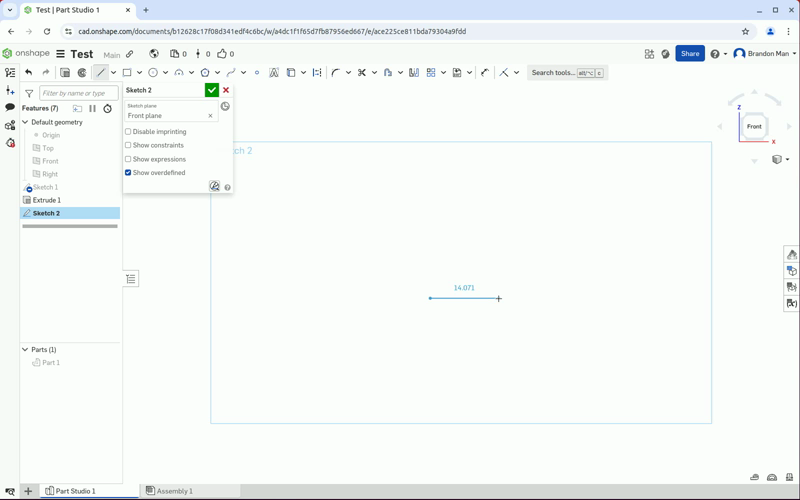
key_down(shift)
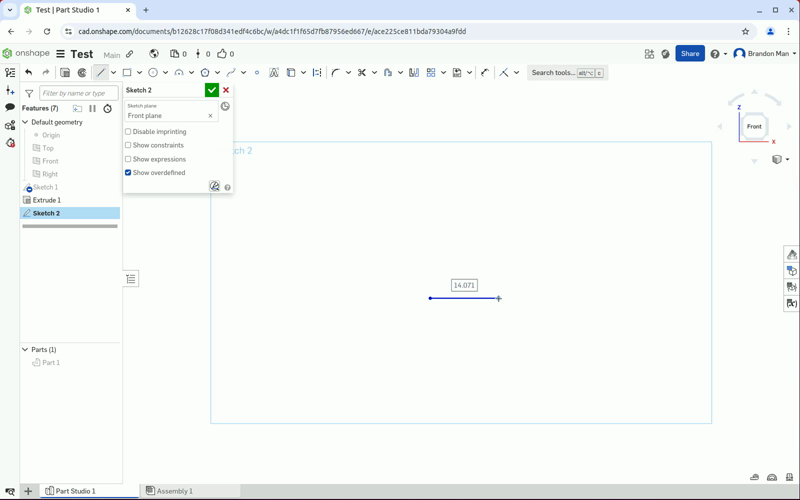
mouse_move(528, 298)
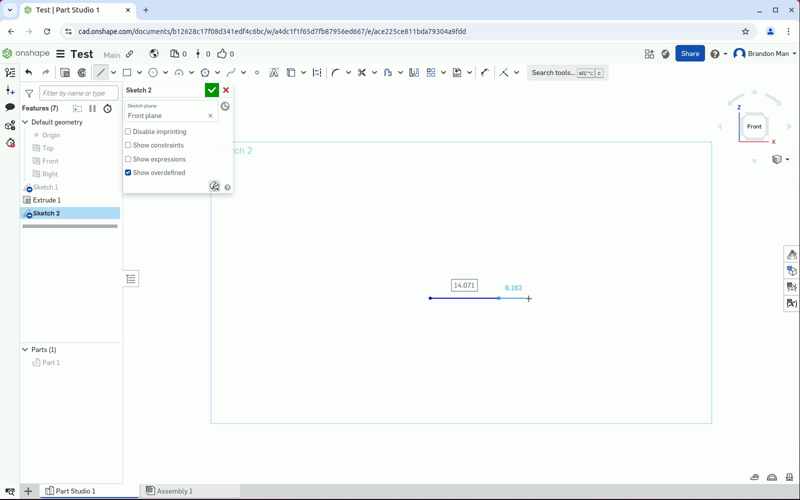
mouse_move(498, 262)
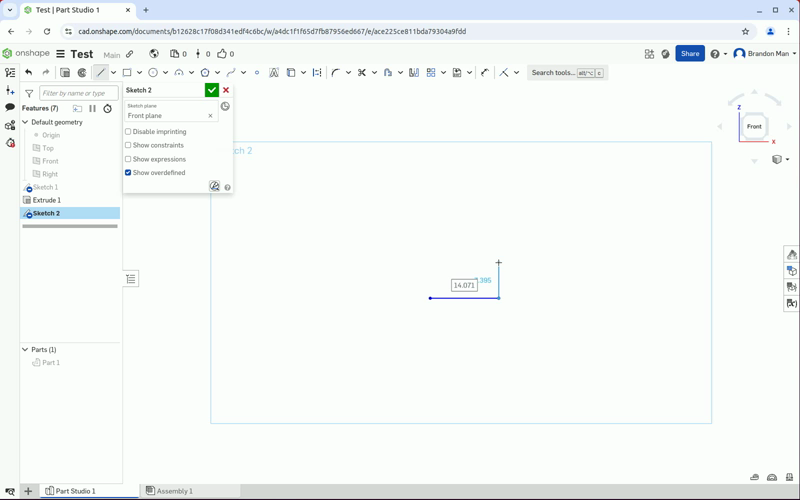
click(498, 262)
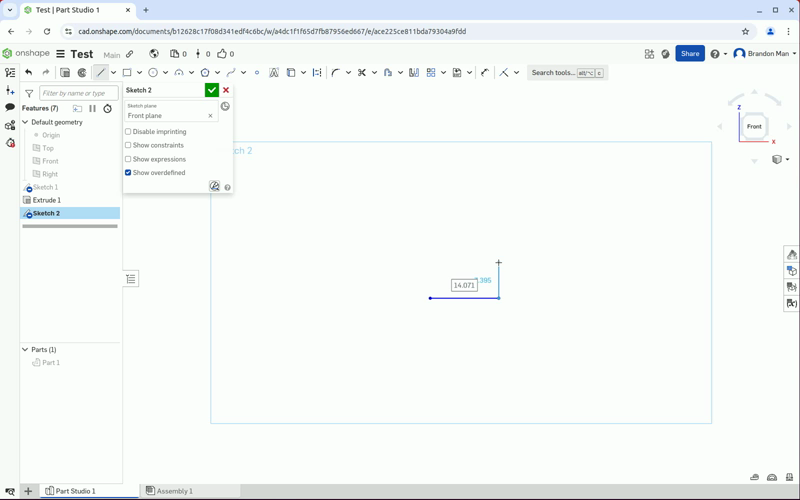
key_up(shift)
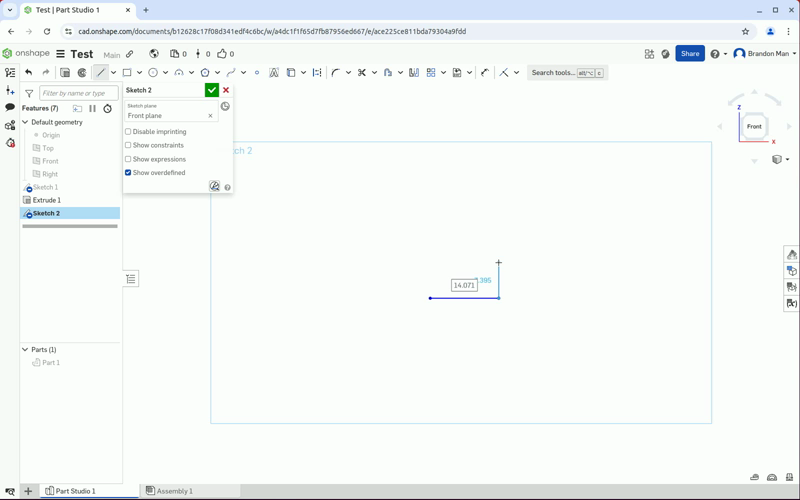
key_down(shift)
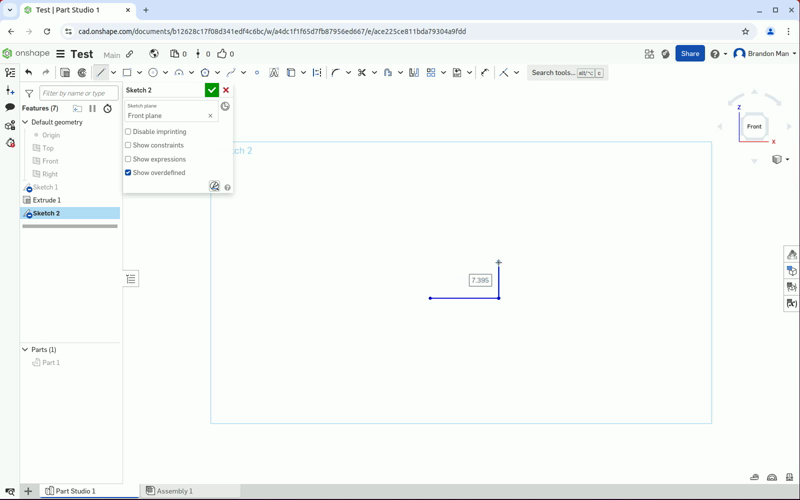
mouse_move(430, 262)
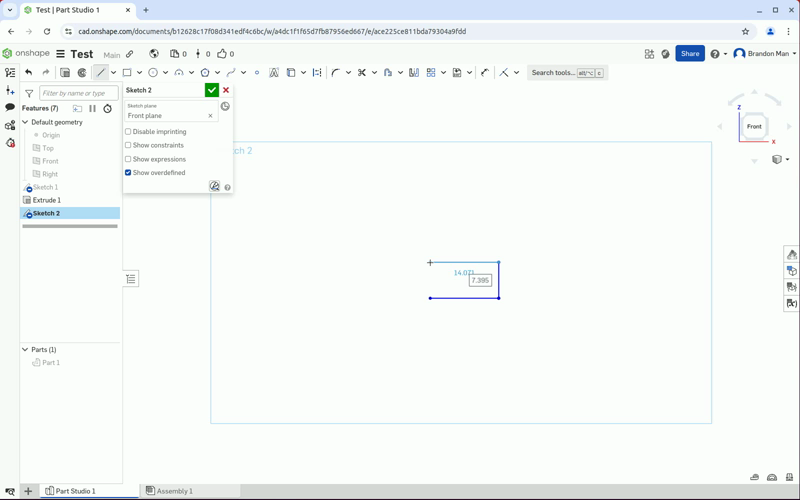
click(430, 262)
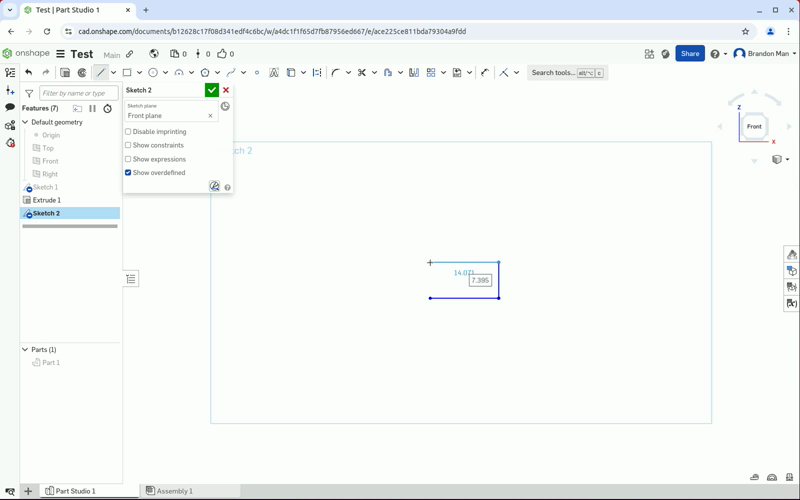
key_up(shift)
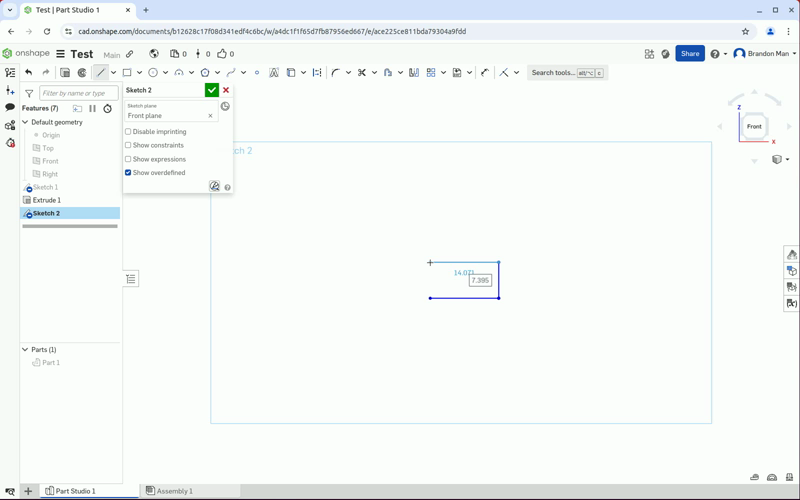
mouse_move(460, 262)
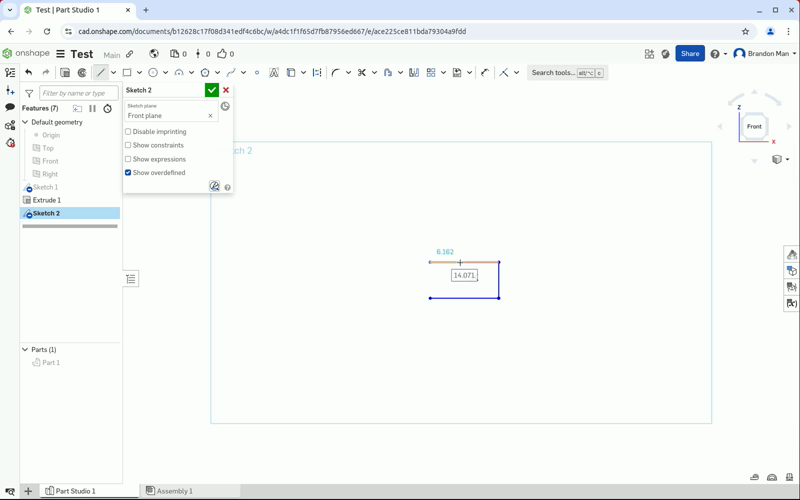
key_down(shift)
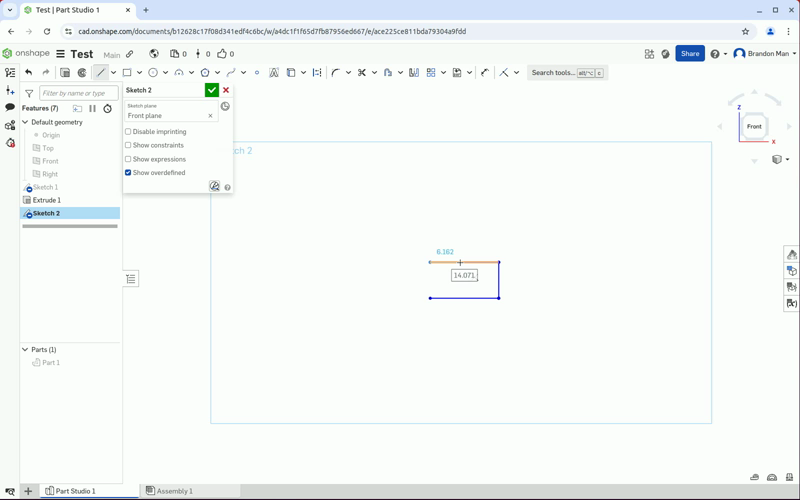
mouse_move(430, 298)
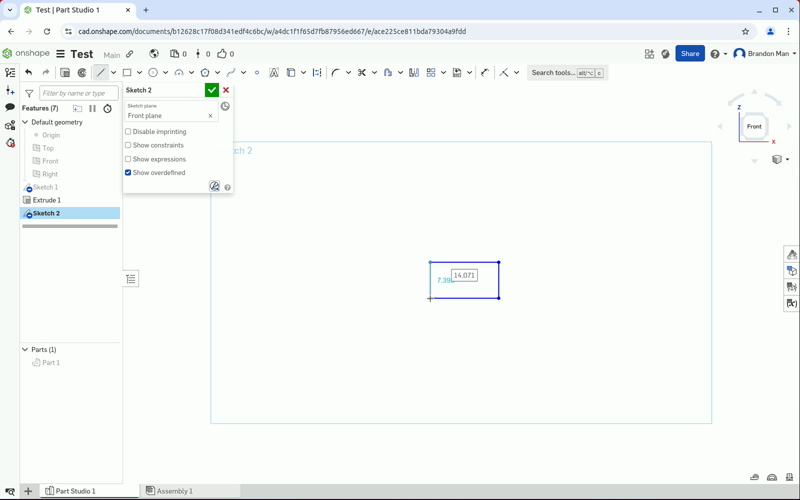
key_up(shift)
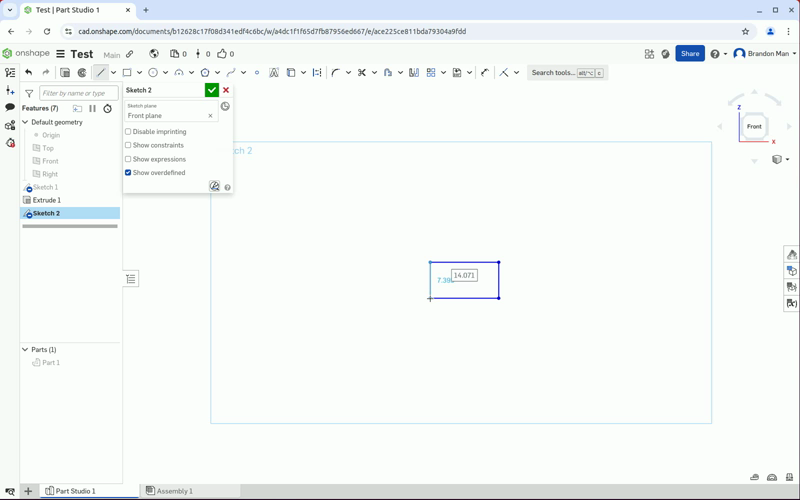
click(430, 298)
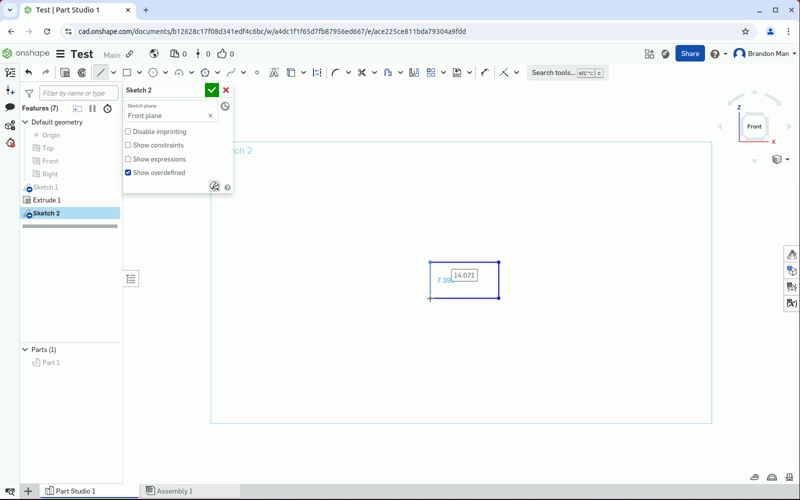
key(esc)
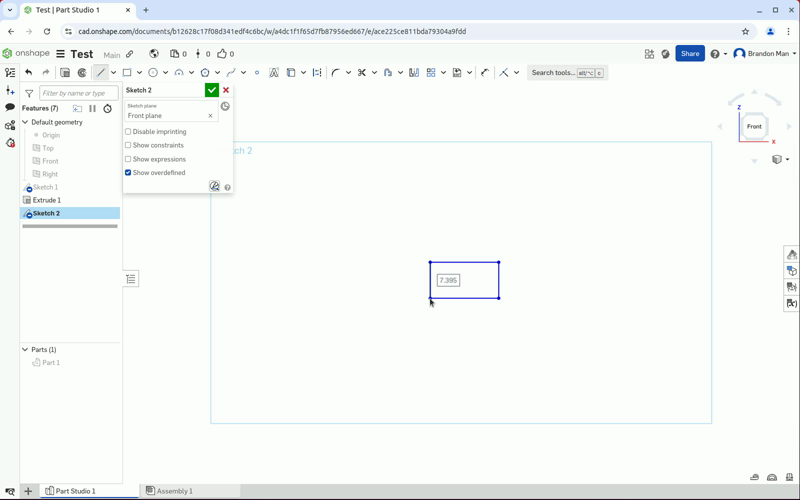
mouse_move(456, 280)
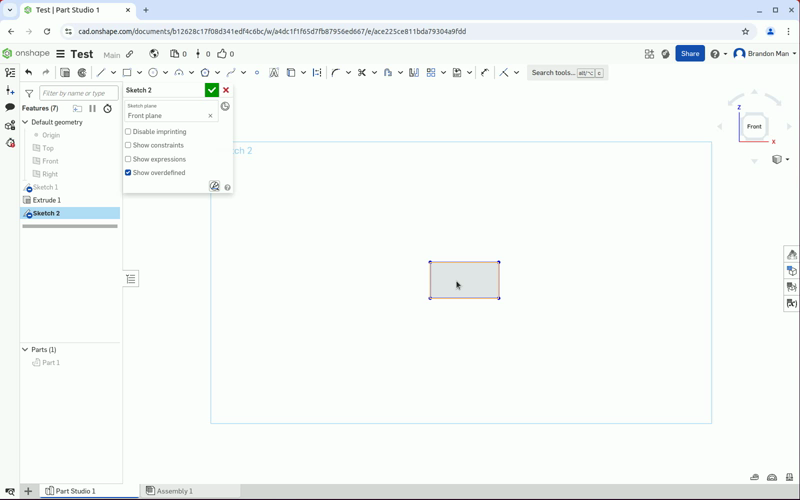
click(456, 280)
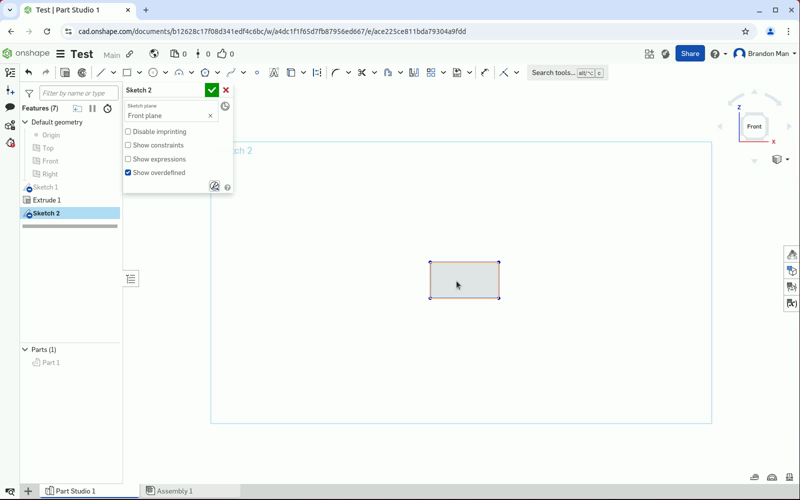
mouse_move(73, 352)
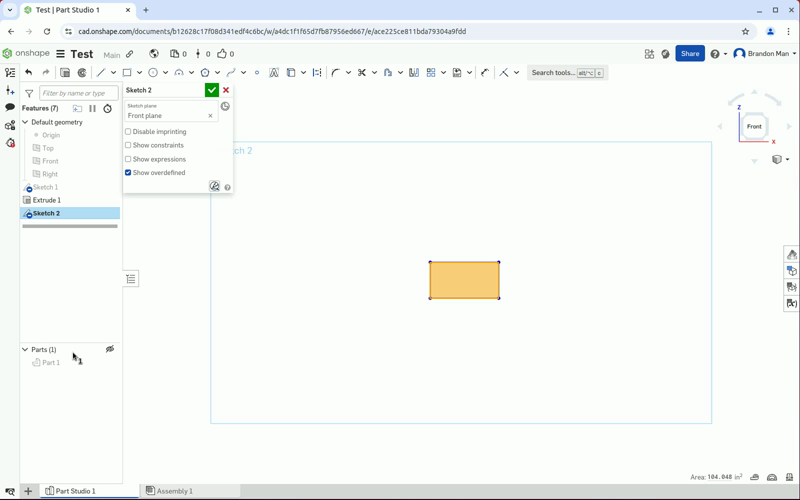
key(shift+y)
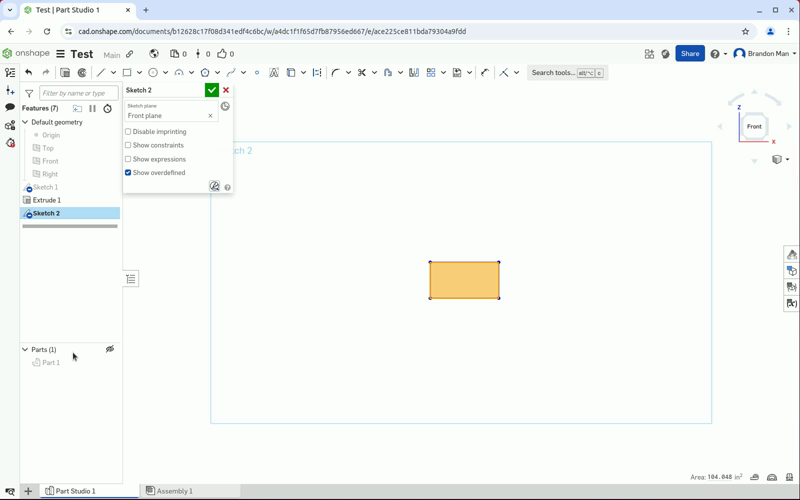
key(shift+e)
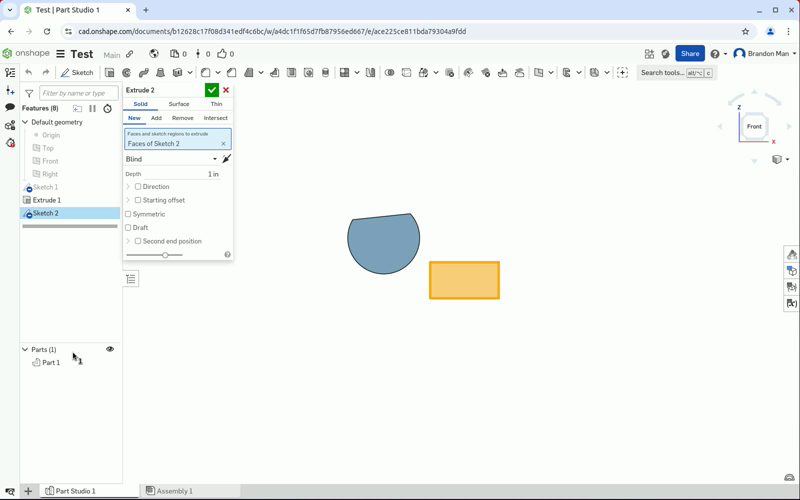
mouse_move(143, 106)
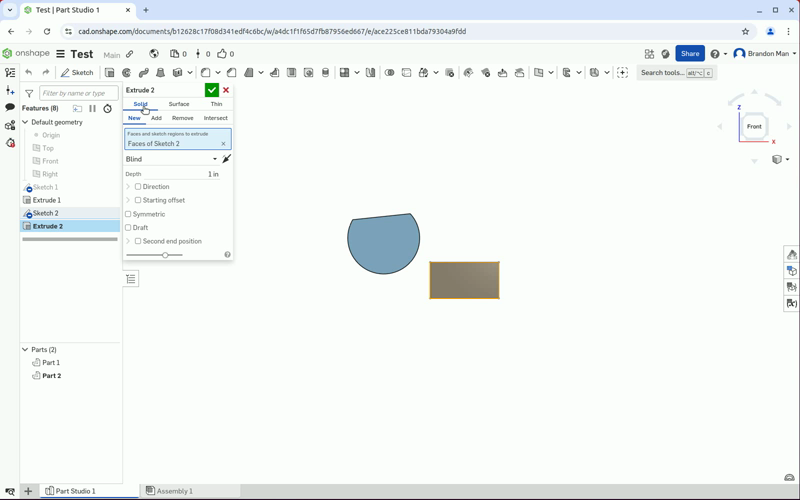
click(143, 106)
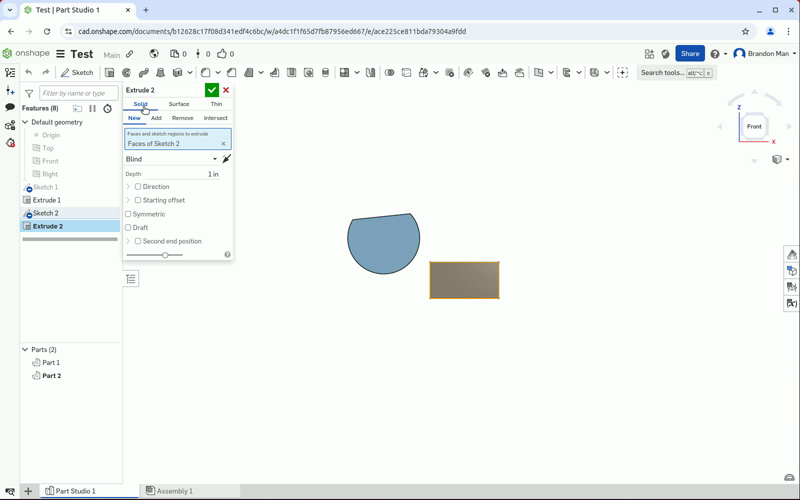
mouse_move(137, 120)
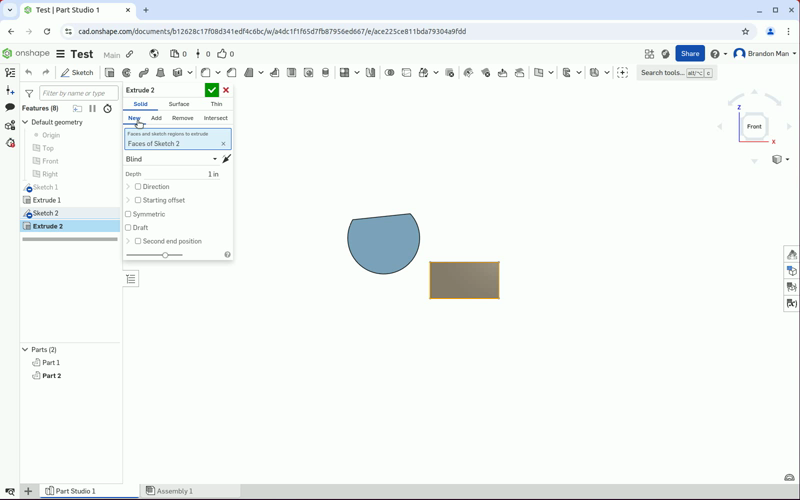
click(137, 120)
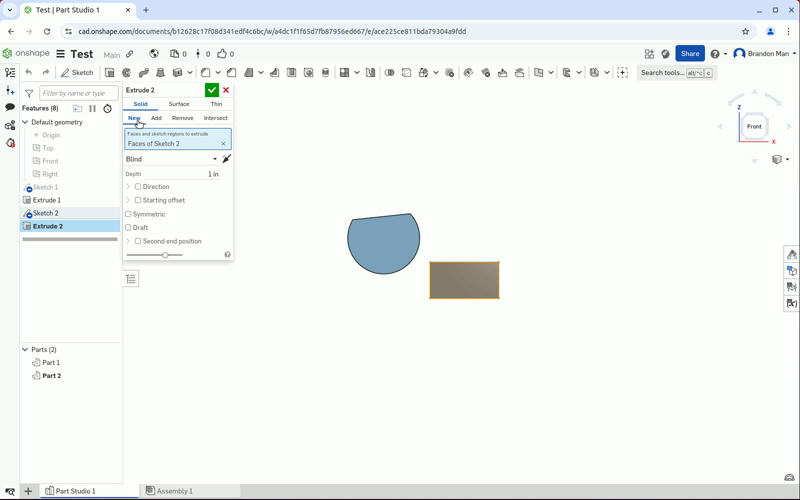
key(tab, 4)
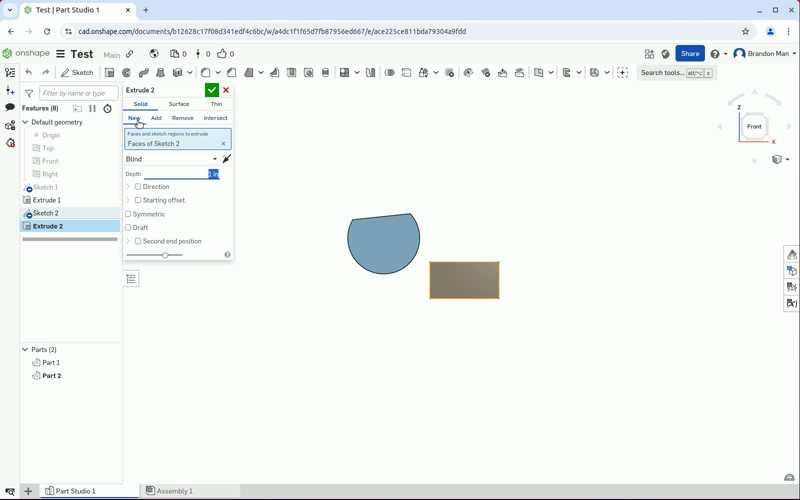
text(6.258)
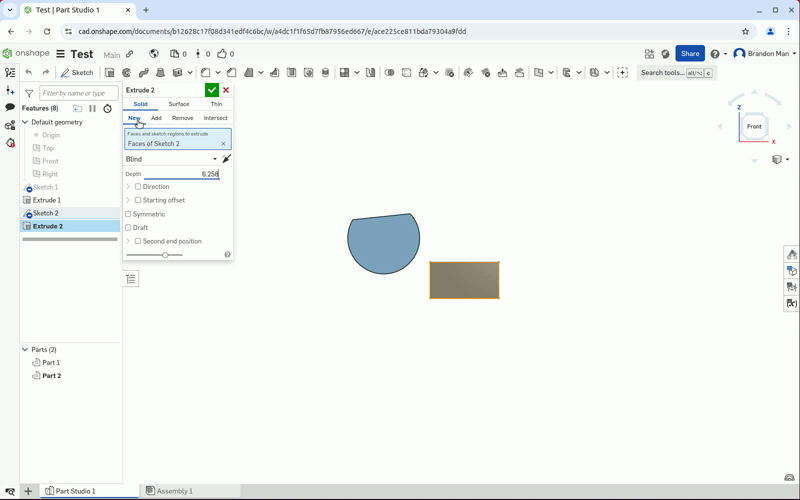
key(enter)
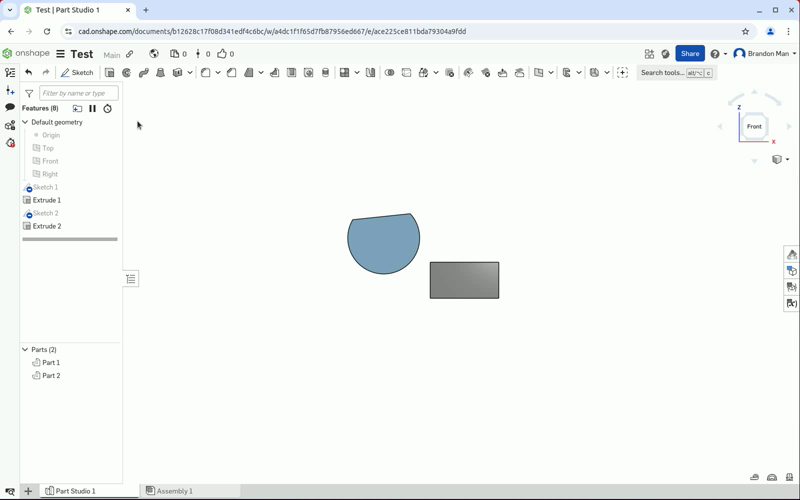
key(shift+h)
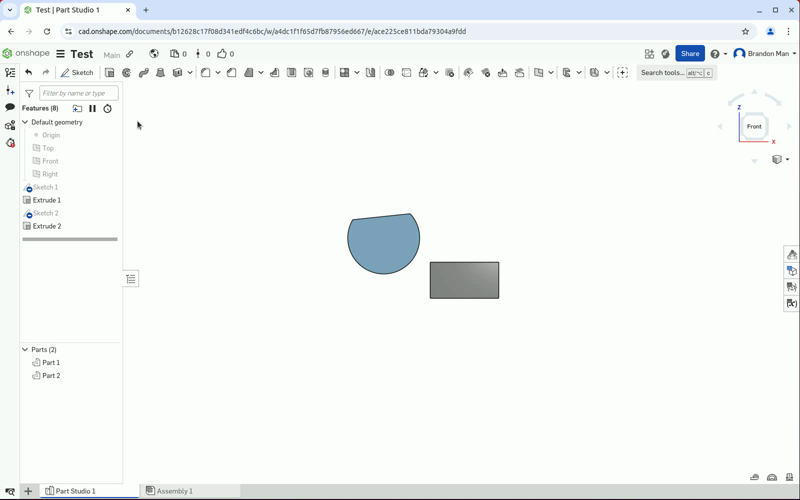
key(shift+h)
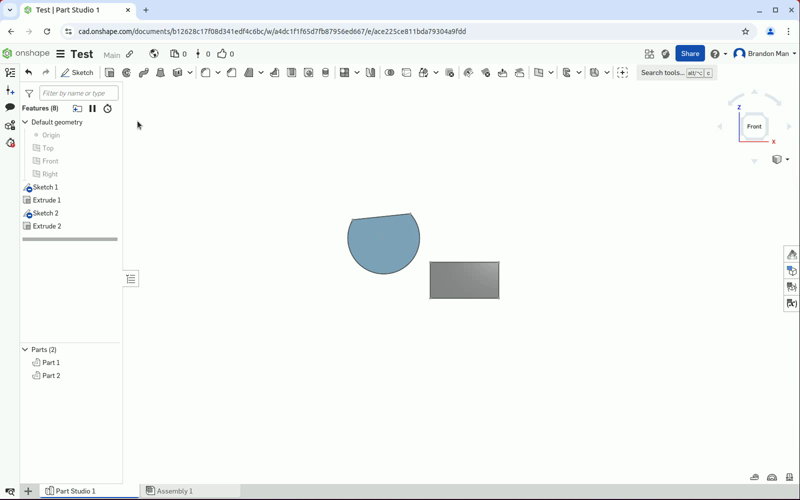
key(shift+7)
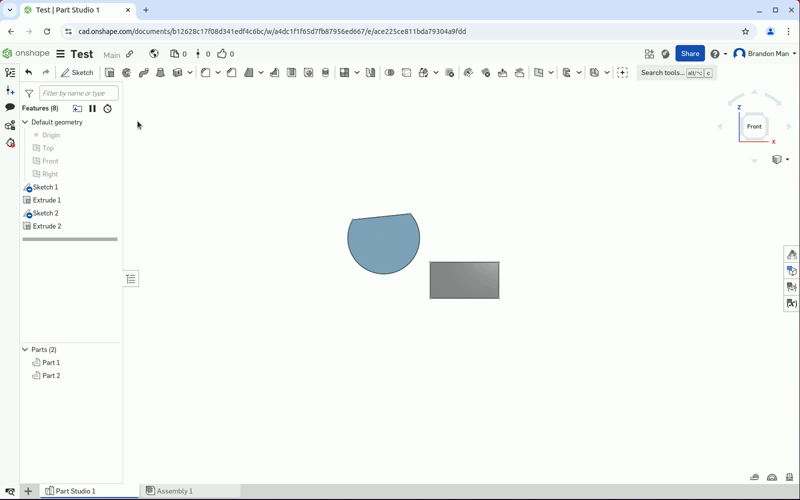
key(left, 2)
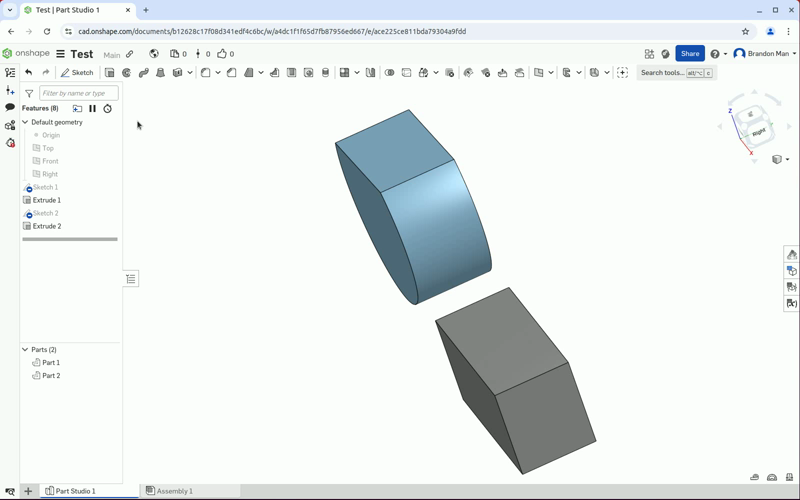
key(down, 2)
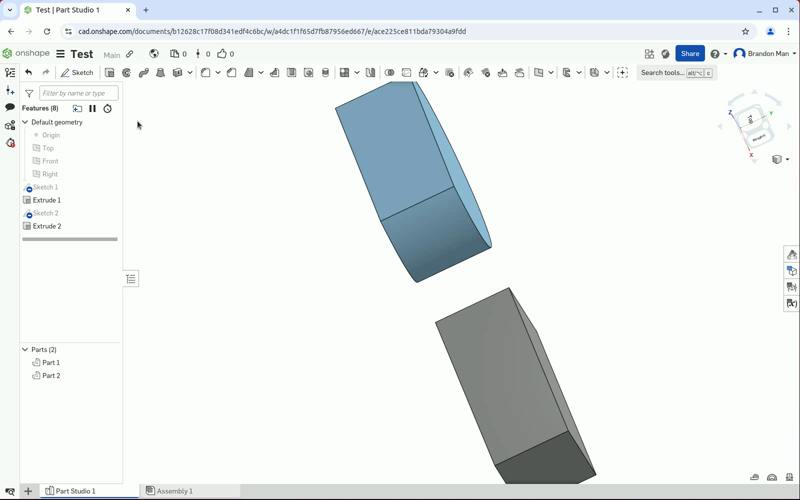
key(up, 2)
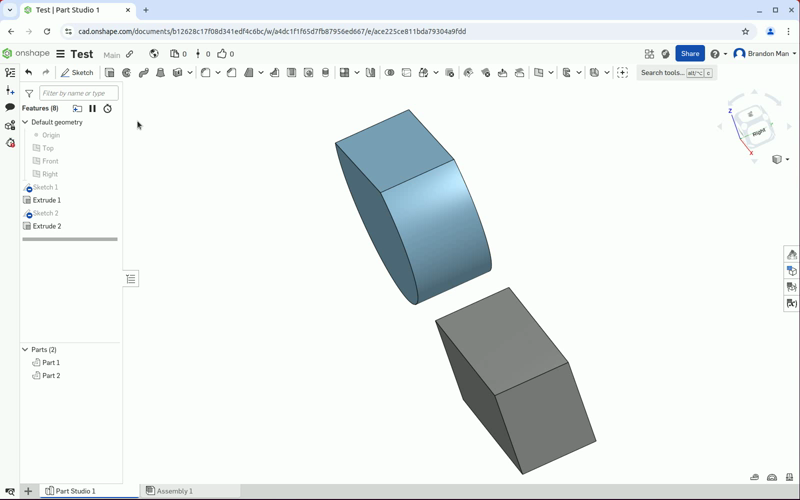
key(right, 2)
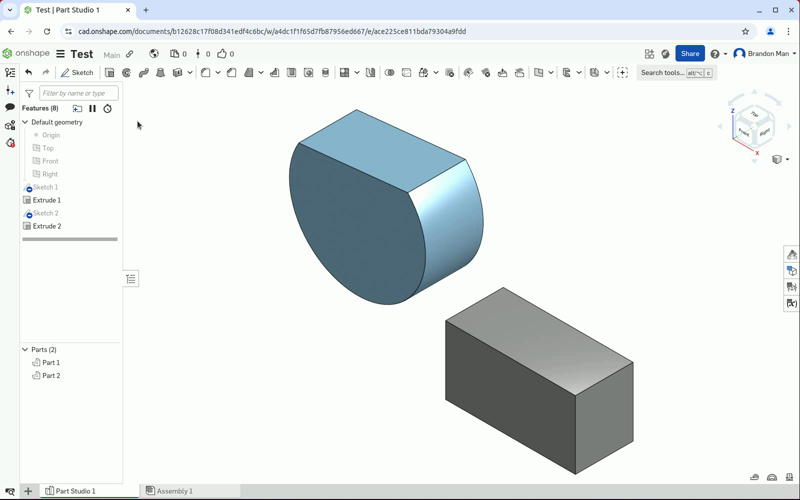
mouse_move(73, 189)
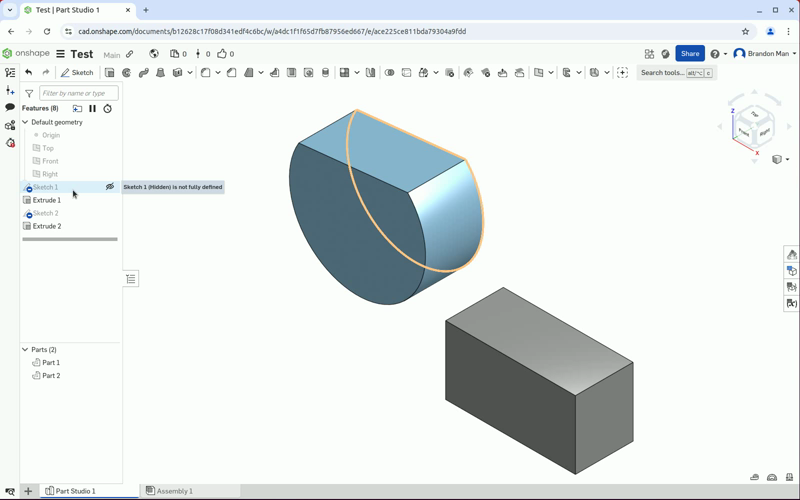
click(73, 189)